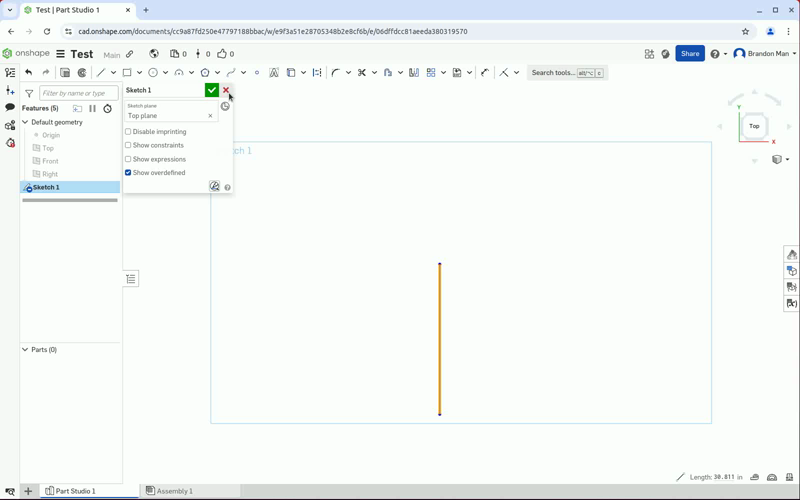
key(shift+h)
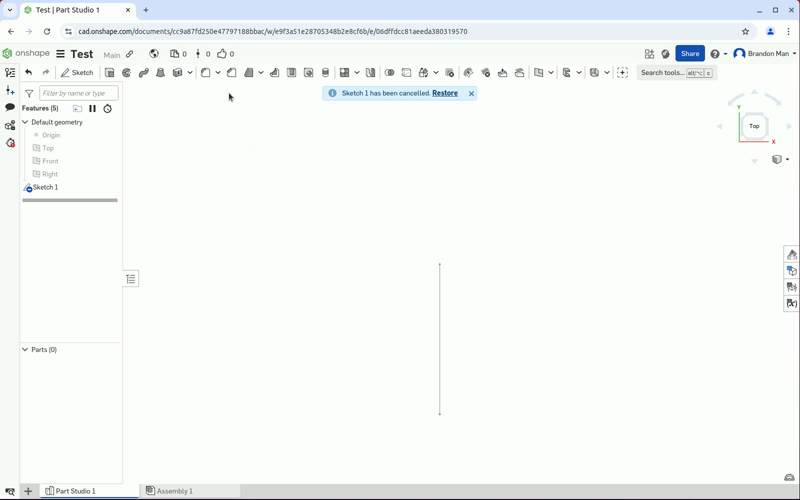
key(shift+s)
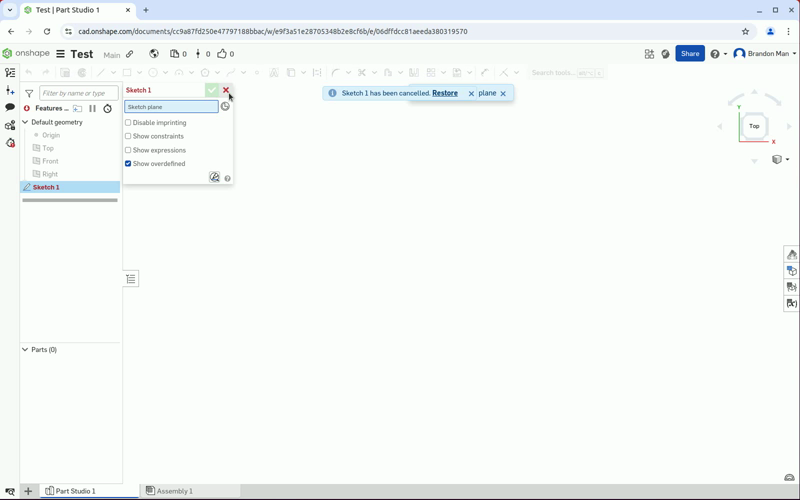
mouse_move(73, 150)
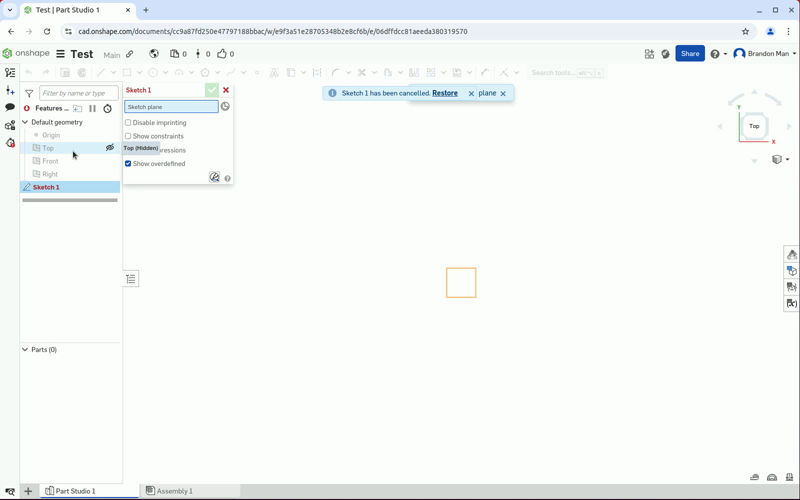
click(73, 150)
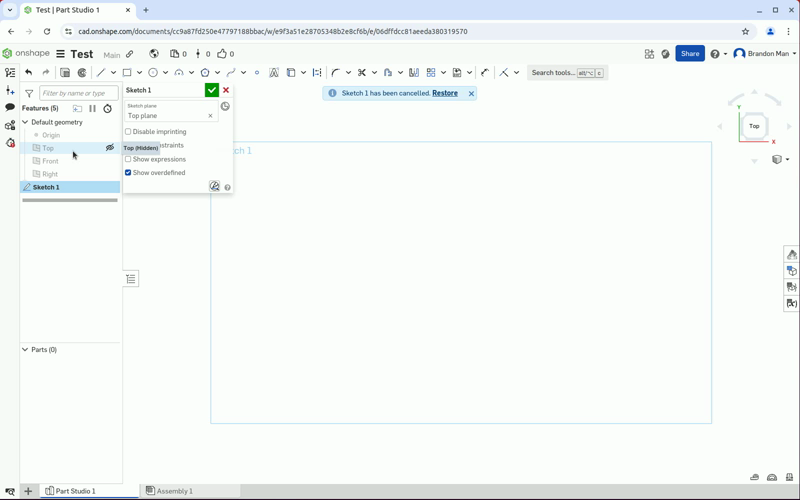
mouse_move(73, 352)
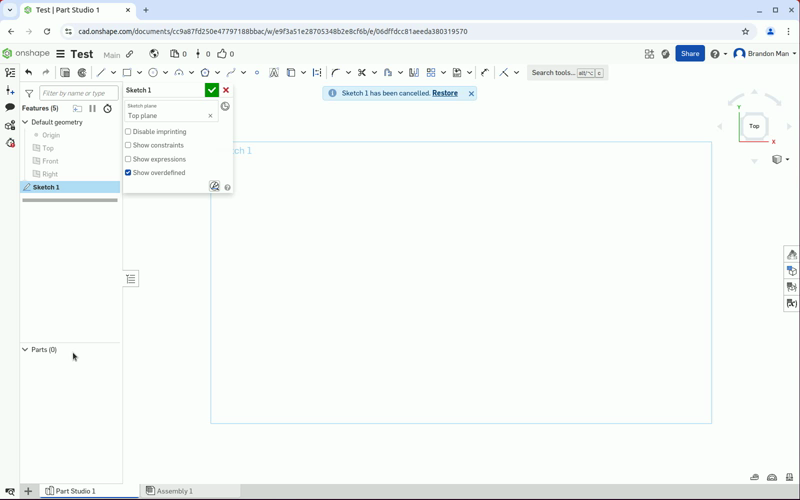
key(y)
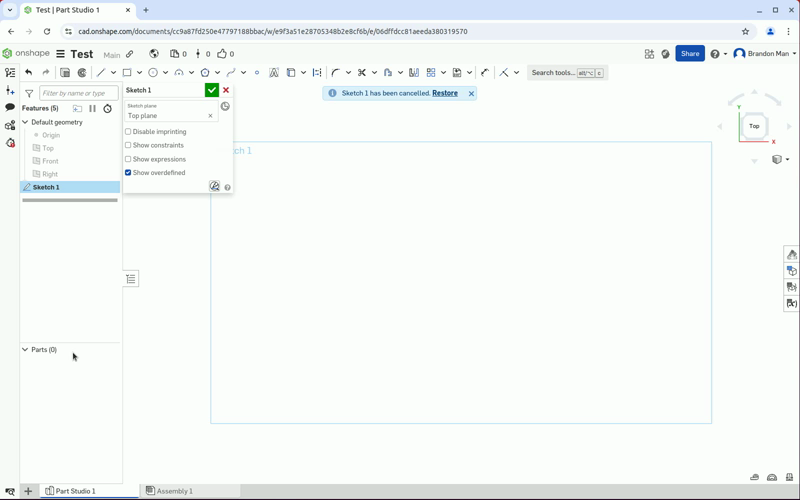
key(l)
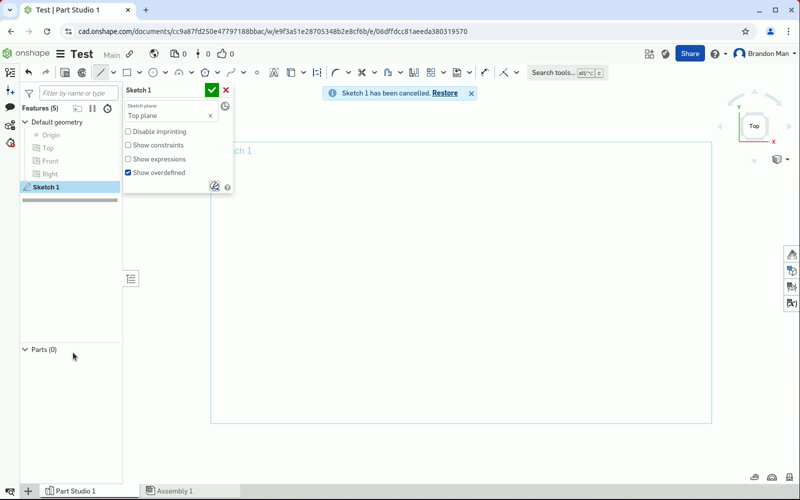
key_down(shift)
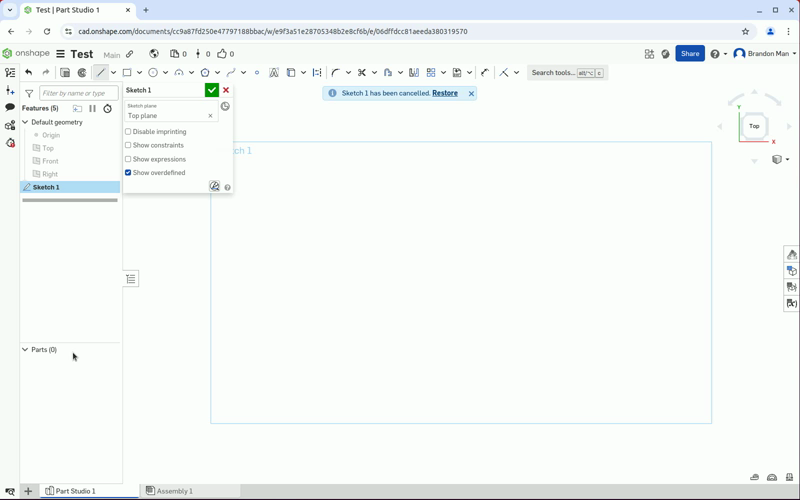
mouse_move(378, 357)
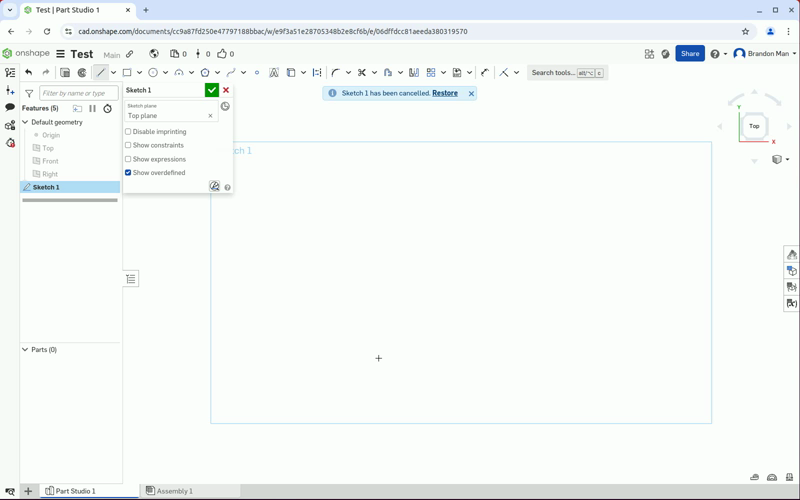
click(378, 357)
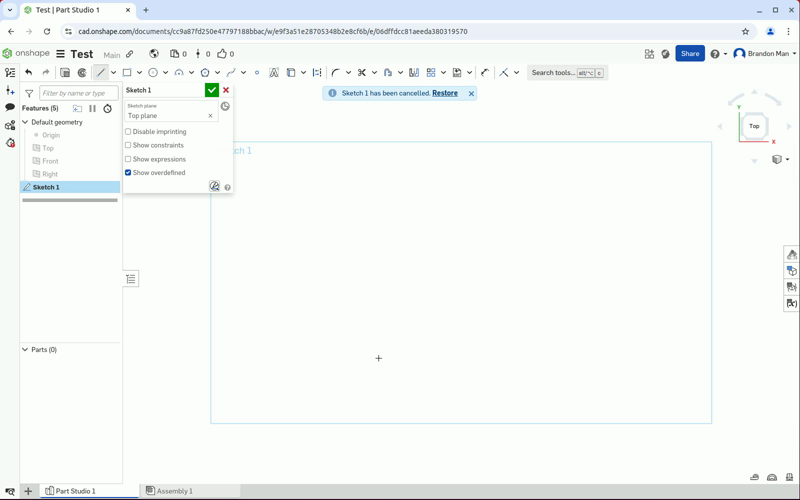
key_up(shift)
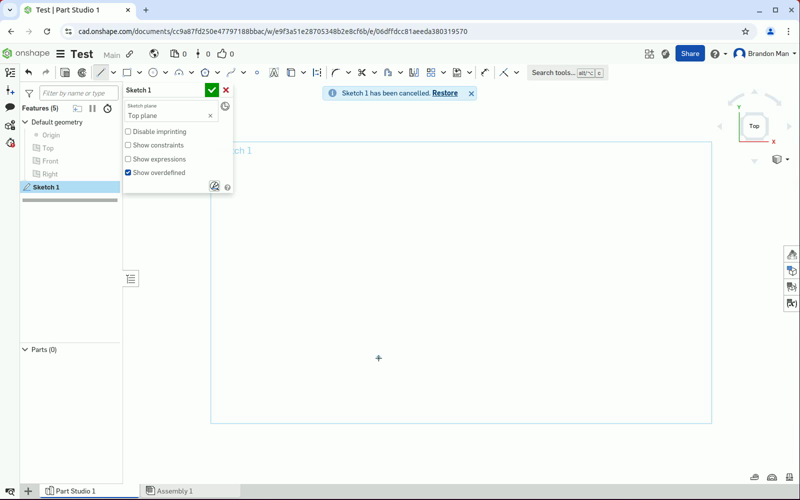
key_down(shift)
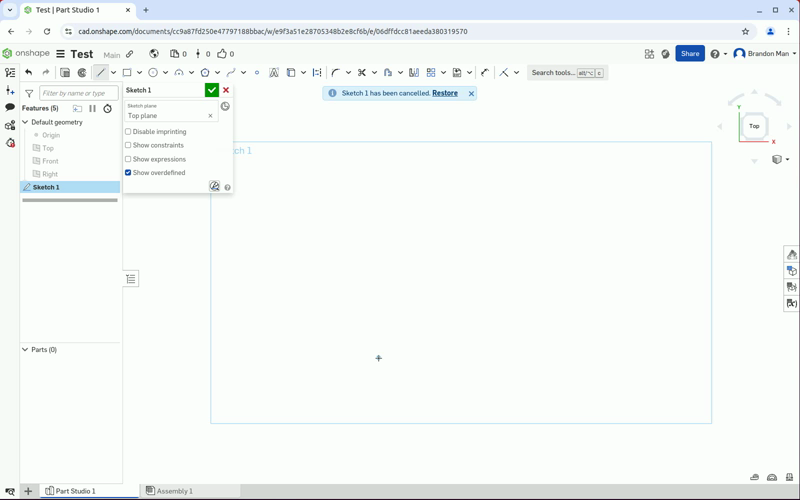
mouse_move(572, 357)
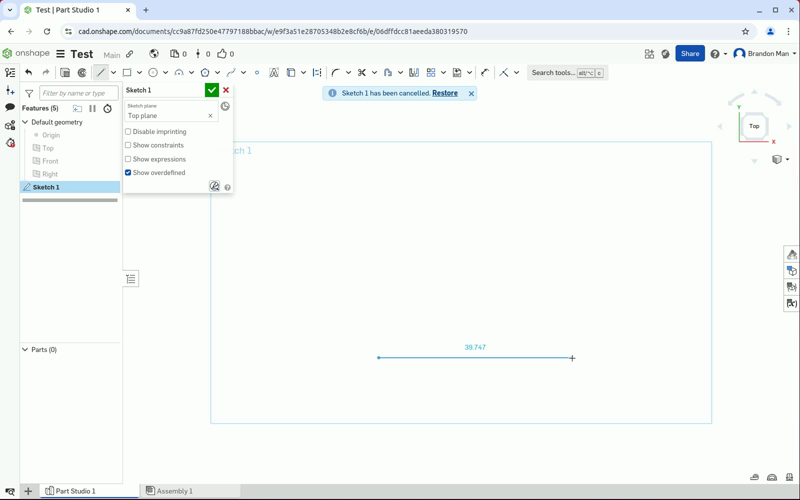
click(572, 357)
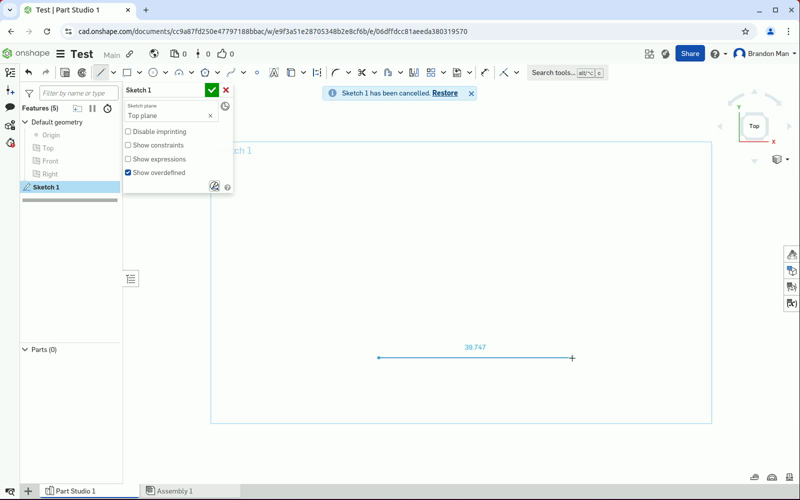
key_up(shift)
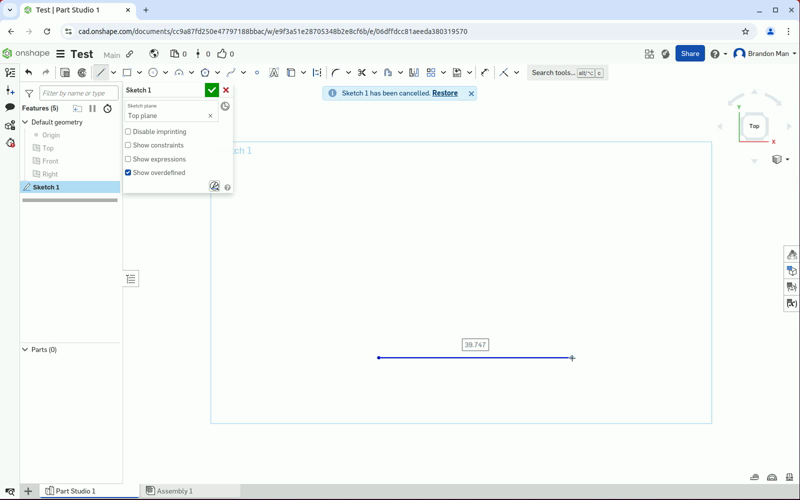
key_down(shift)
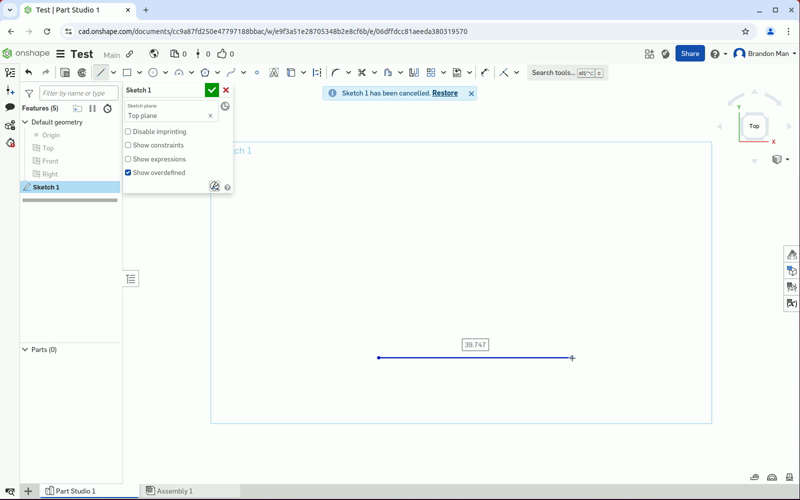
mouse_move(572, 194)
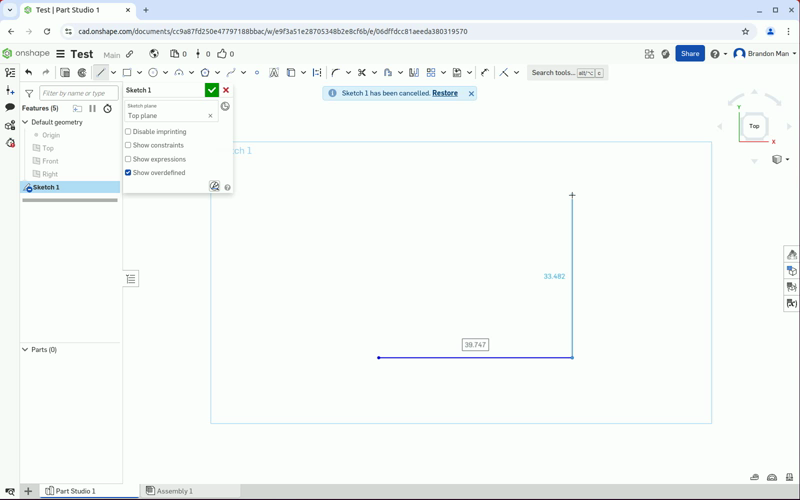
click(572, 194)
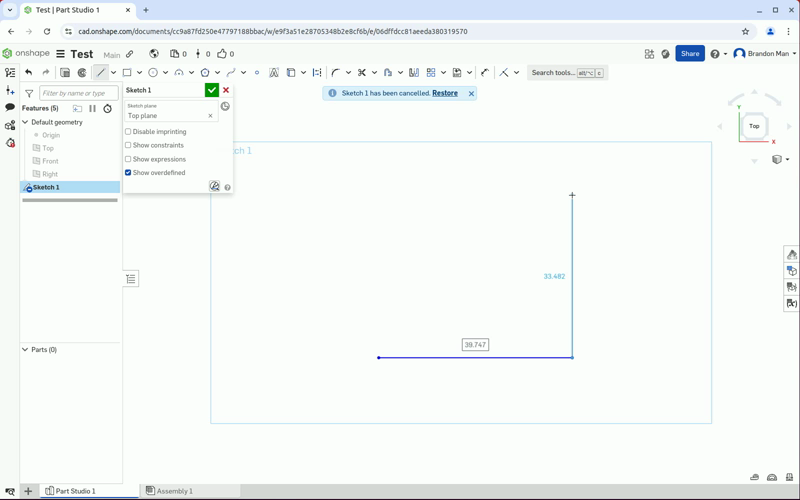
key_up(shift)
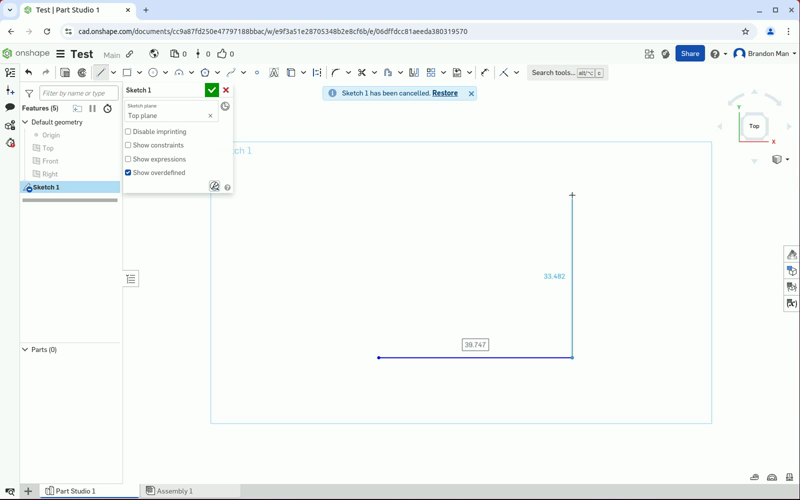
key_down(shift)
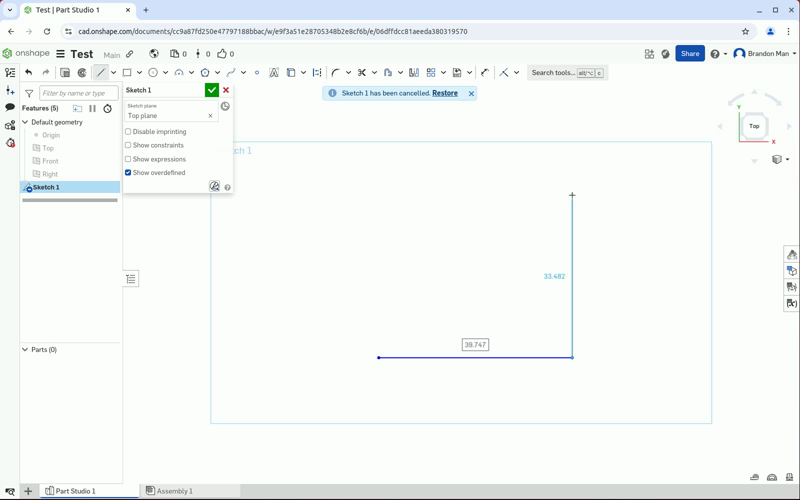
mouse_move(378, 194)
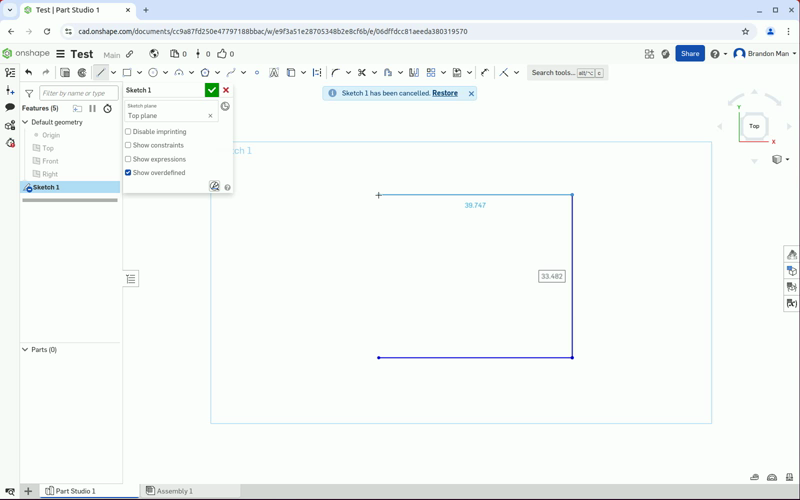
click(378, 194)
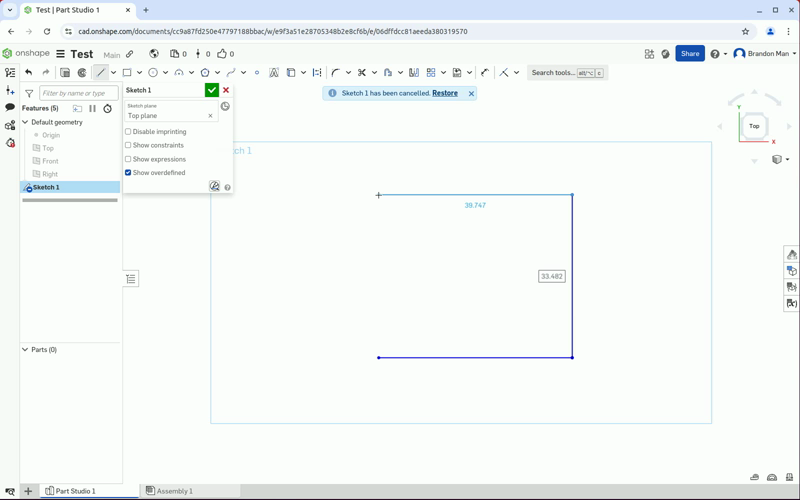
key_up(shift)
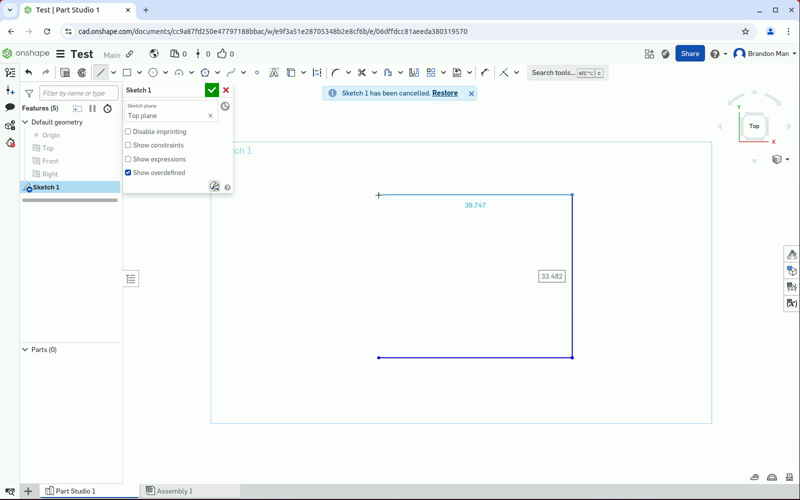
key_down(shift)
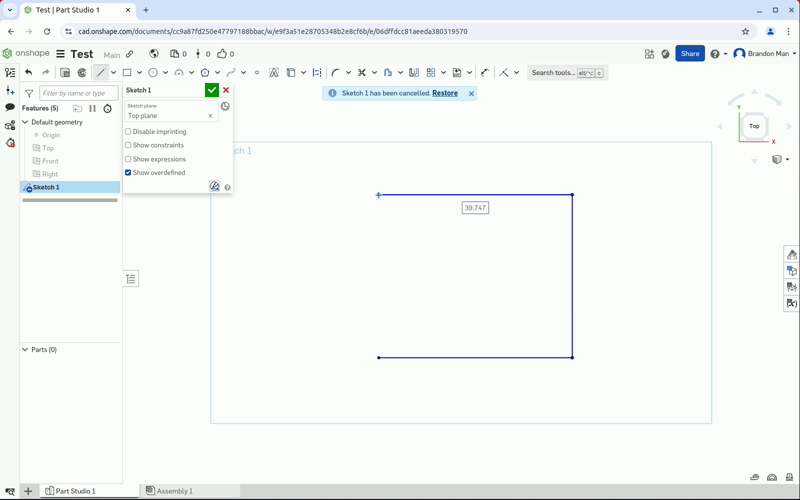
mouse_move(378, 357)
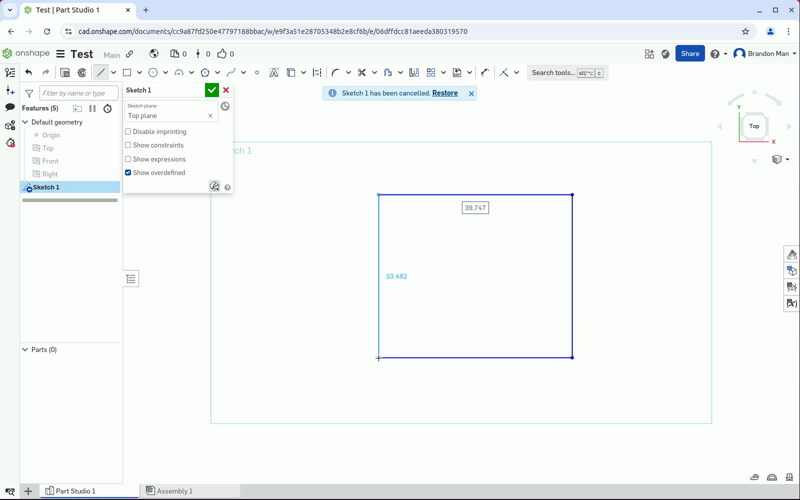
key_up(shift)
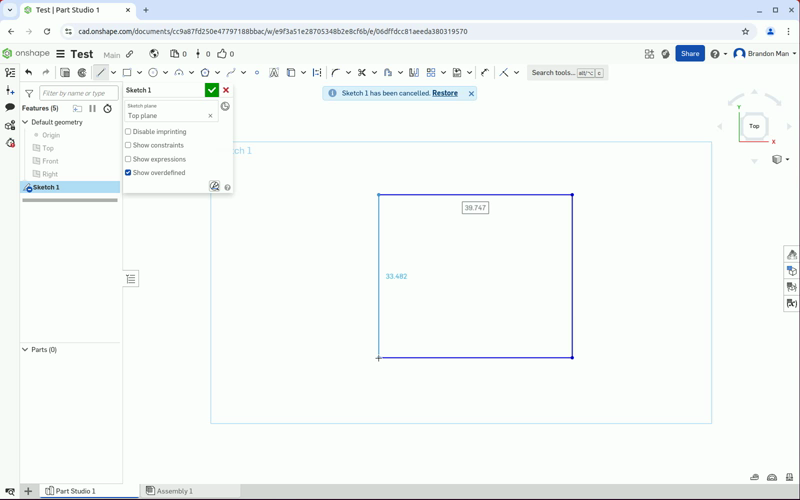
click(378, 357)
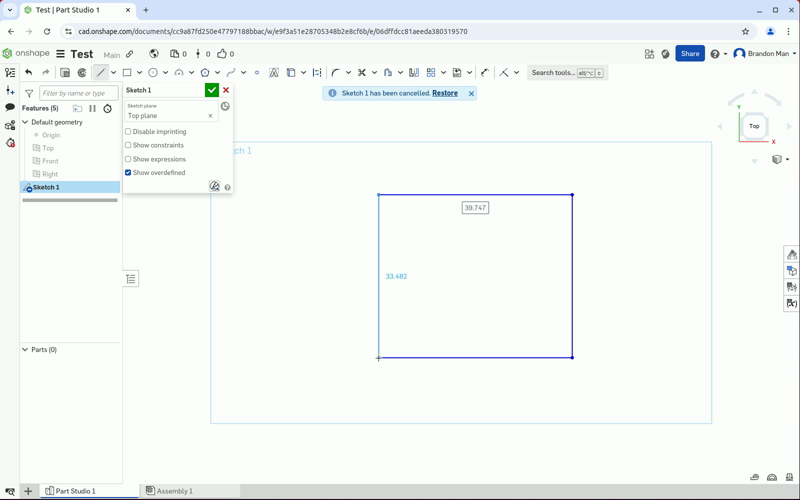
key(esc)
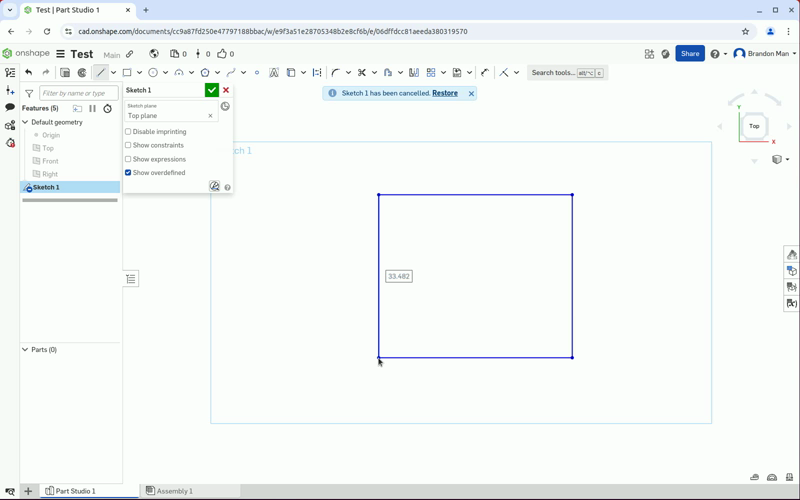
mouse_move(477, 311)
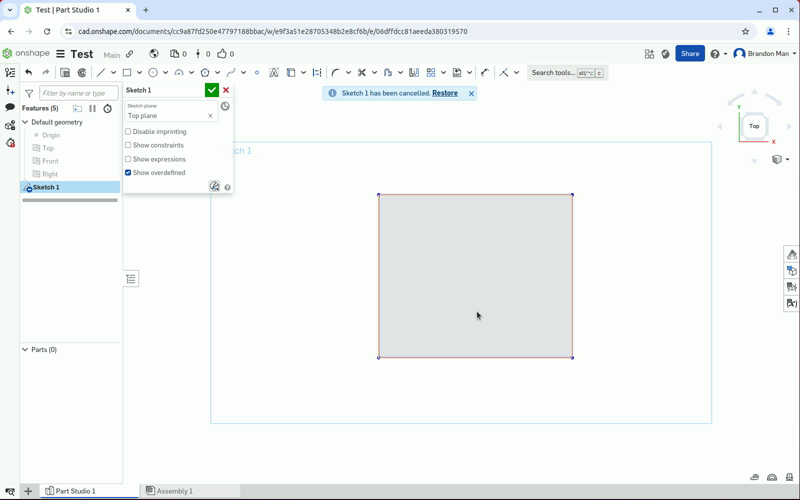
click(477, 311)
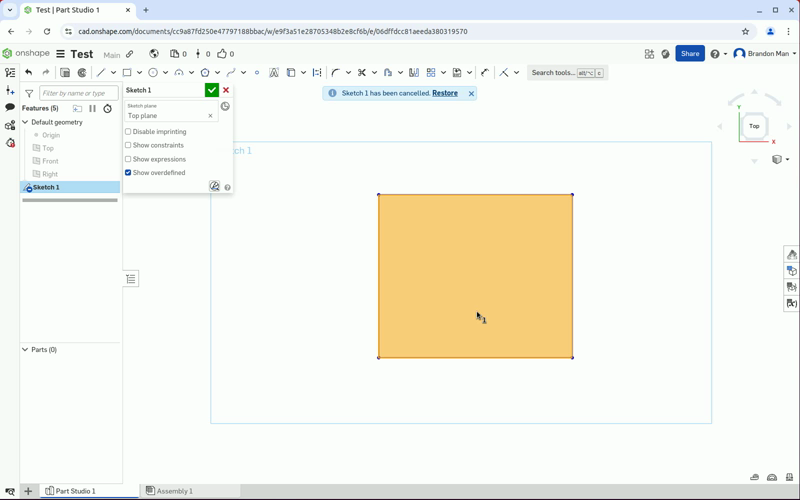
mouse_move(73, 352)
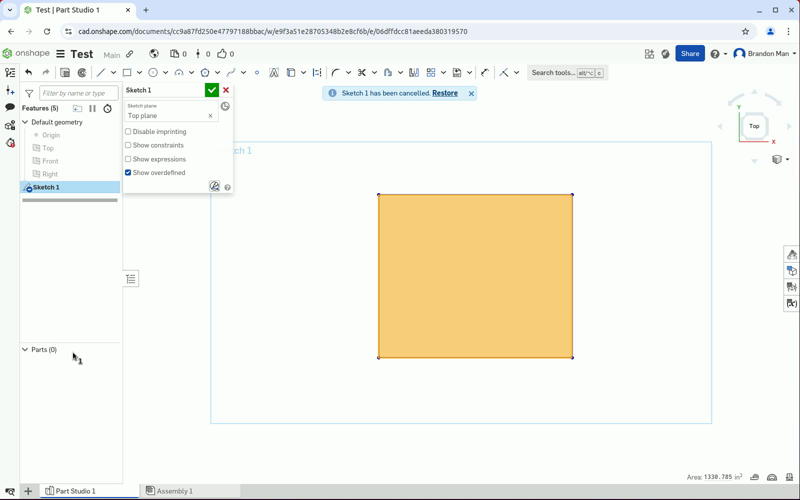
key(shift+y)
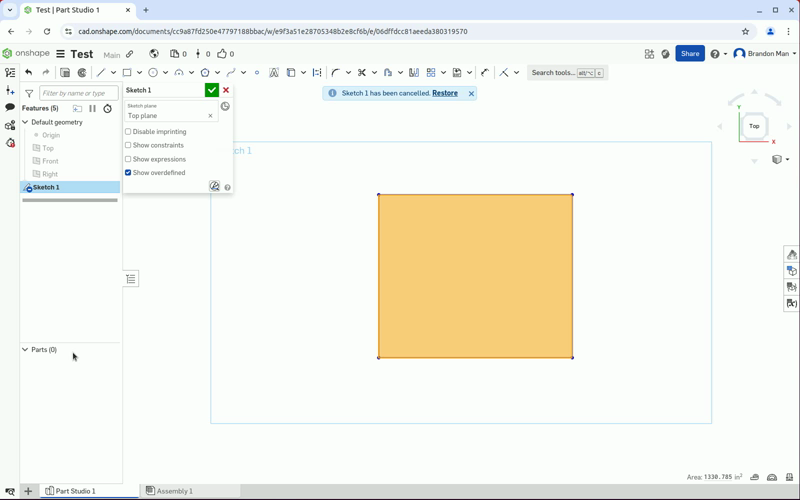
key(shift+e)
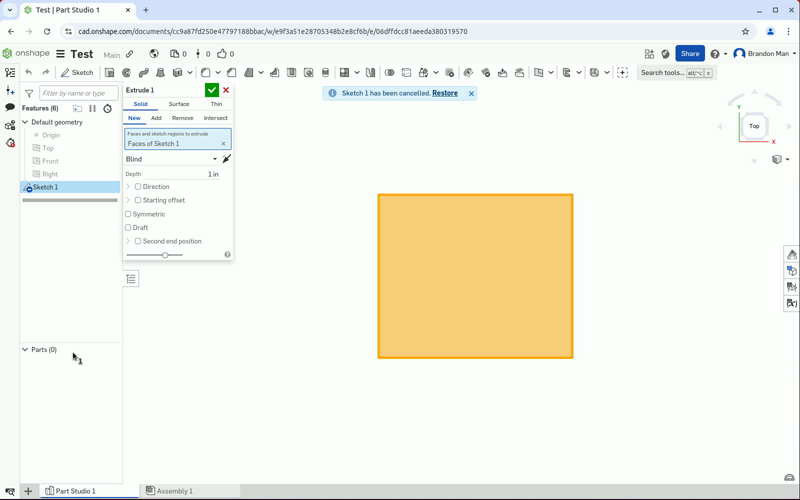
mouse_move(143, 106)
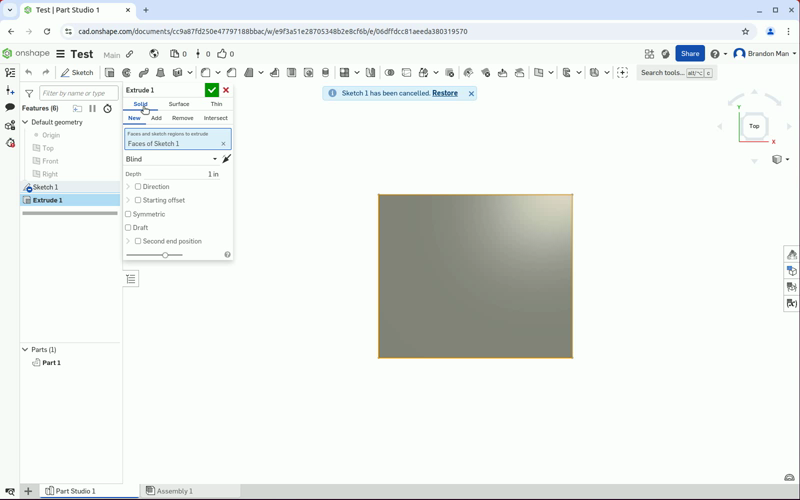
click(143, 106)
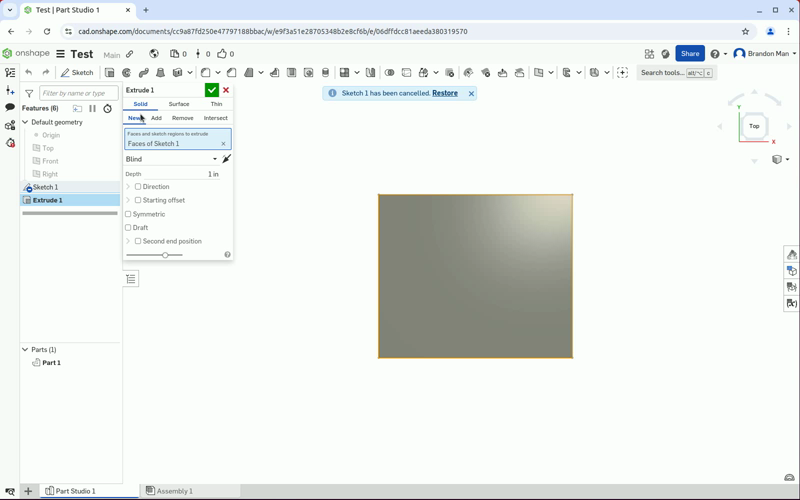
mouse_move(137, 120)
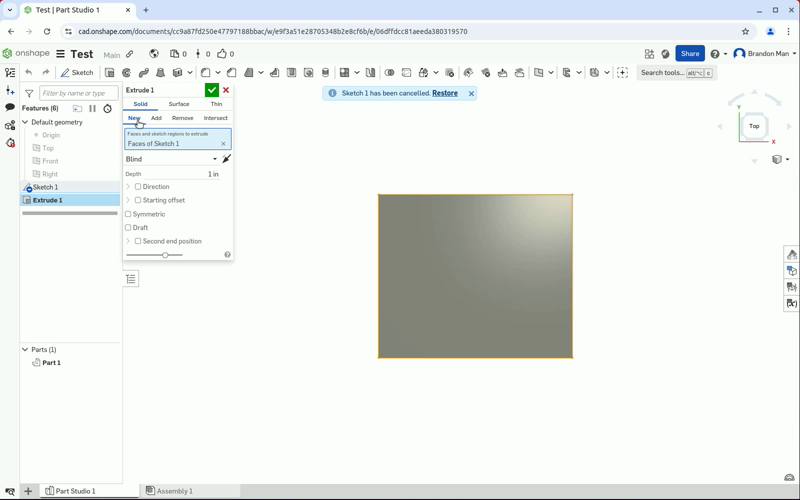
click(137, 120)
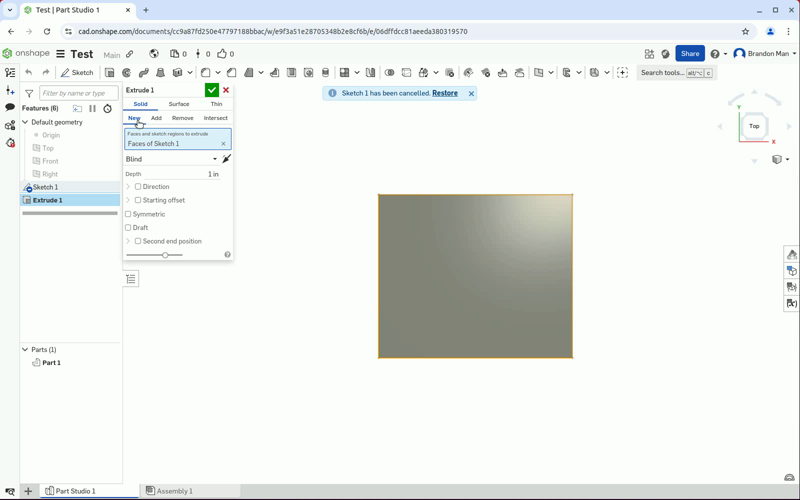
key(tab, 4)
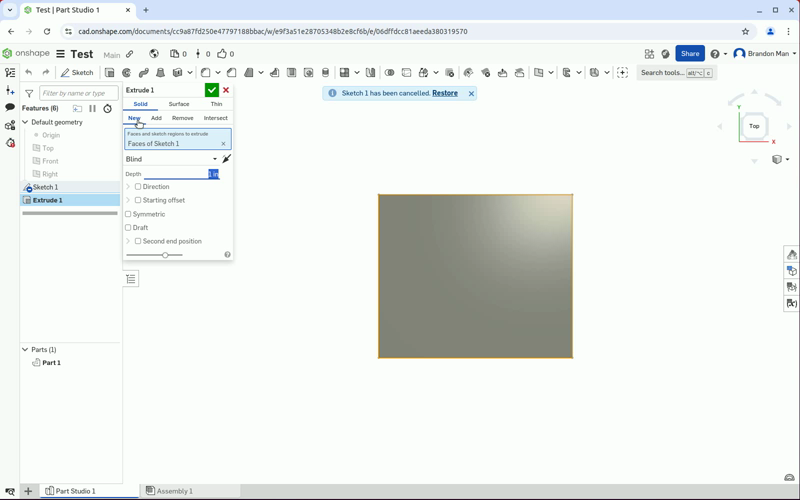
text(19.257)
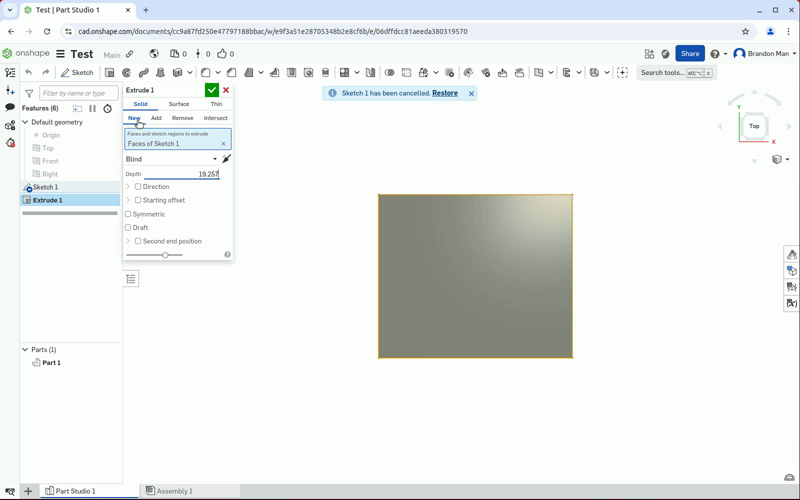
key(enter)
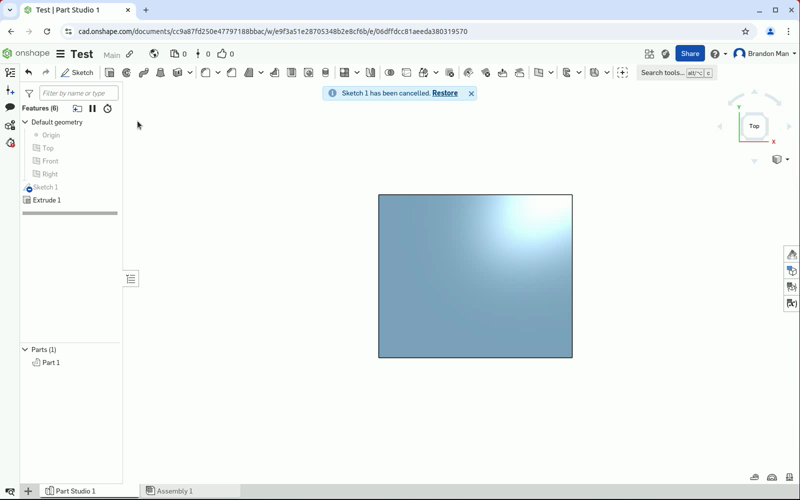
key(shift+h)
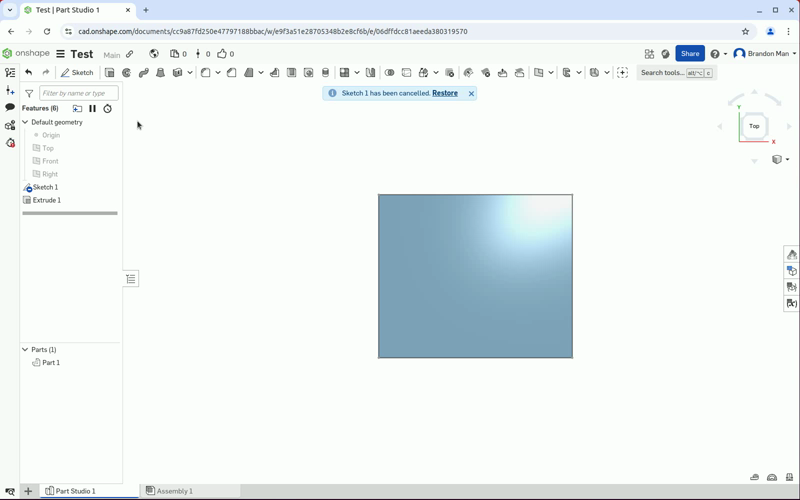
key(shift+h)
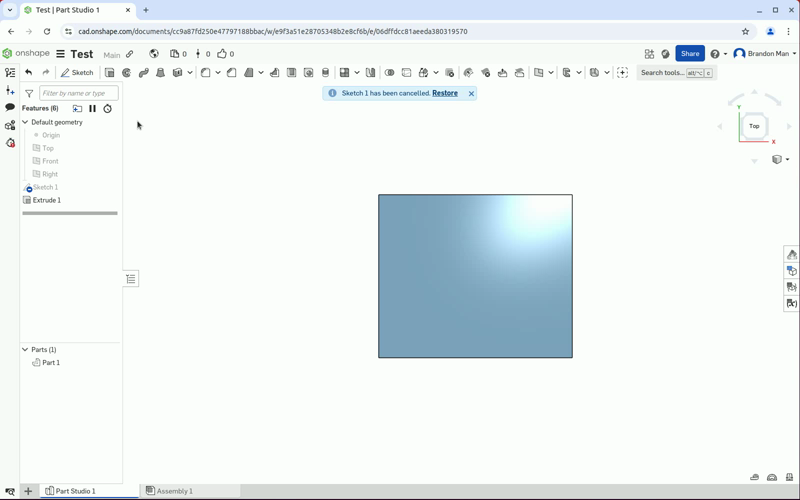
mouse_move(73, 189)
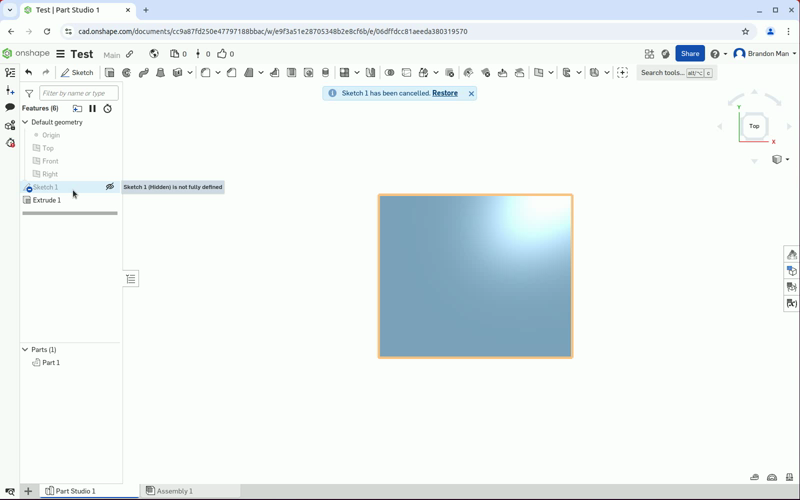
click(73, 189)
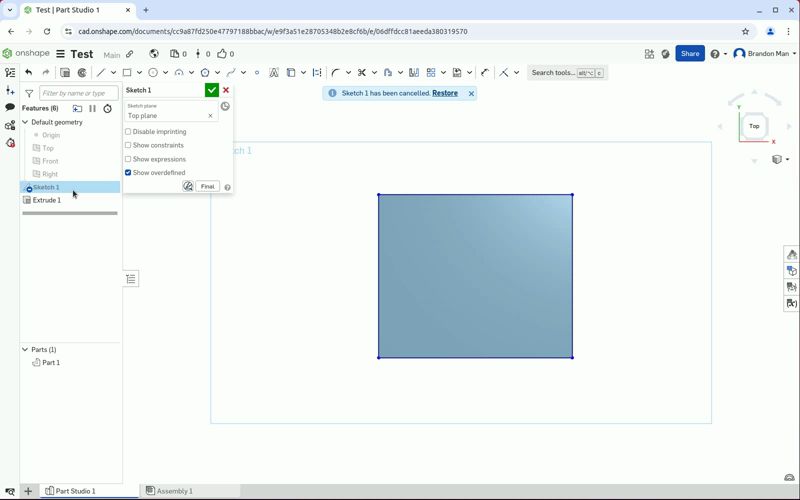
mouse_move(229, 92)
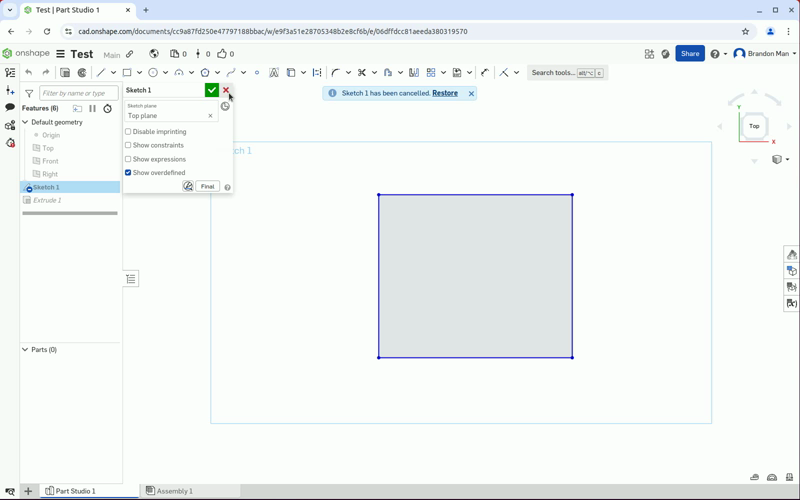
click(229, 92)
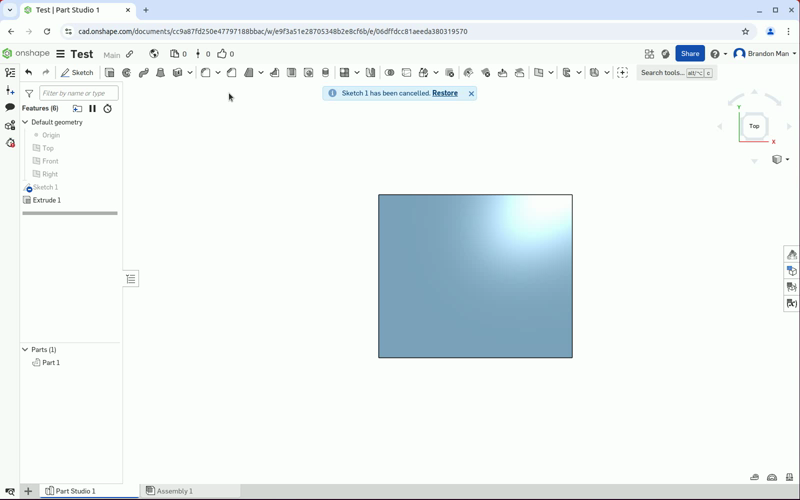
mouse_move(541, 75)
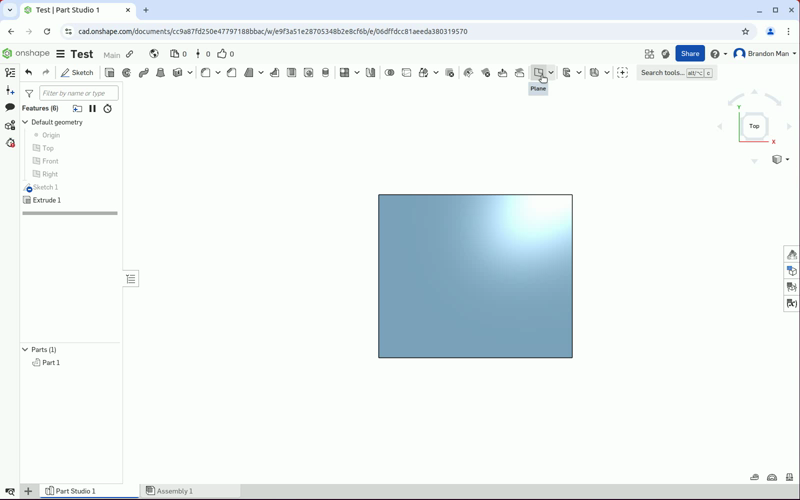
click(541, 75)
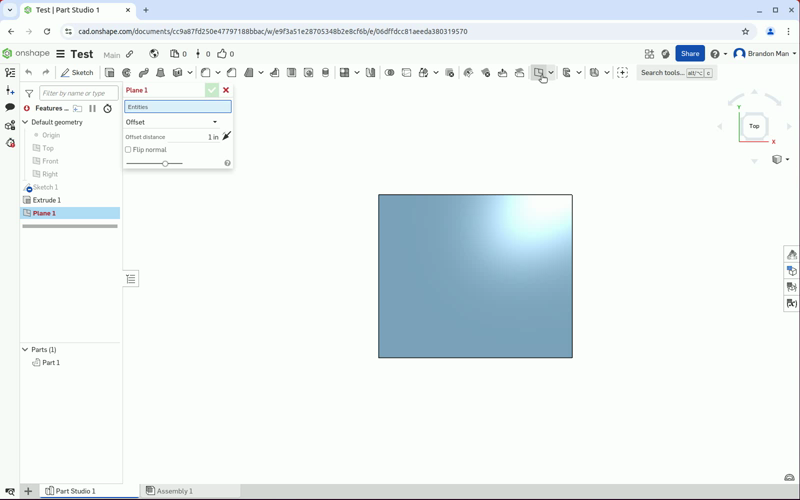
mouse_move(73, 150)
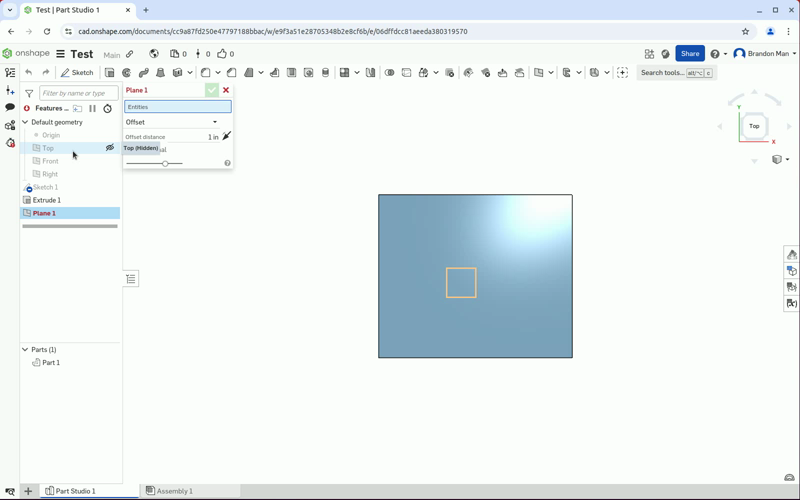
click(73, 150)
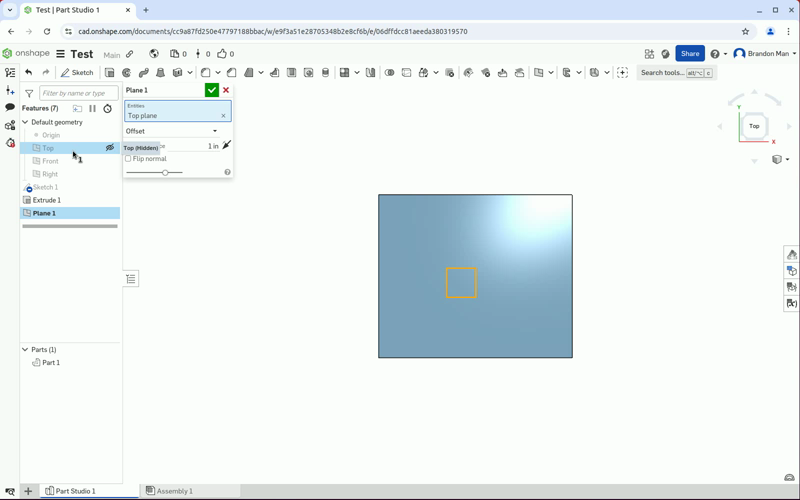
key(tab, 2)
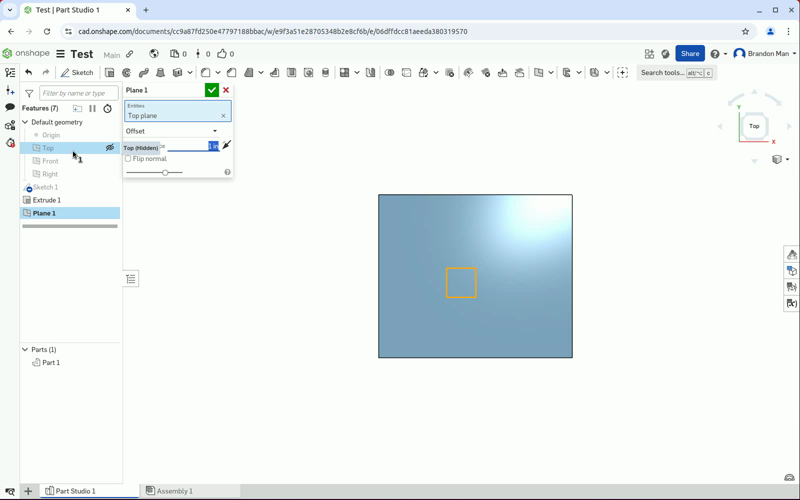
text(19.257)
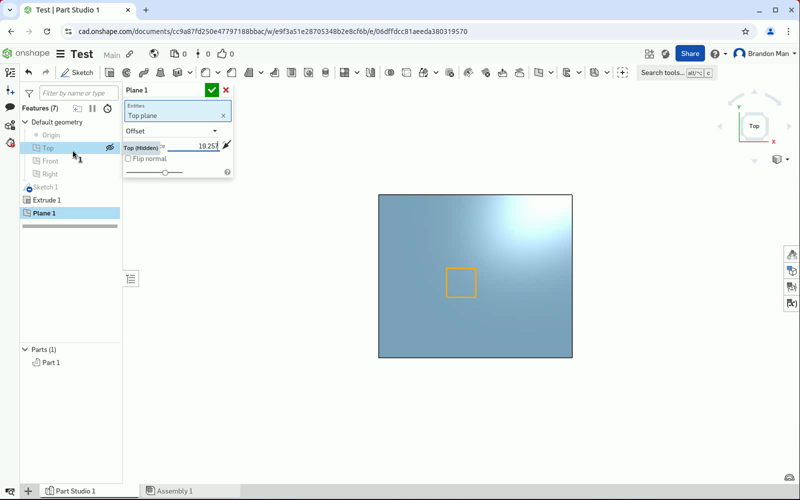
key(enter, 2)
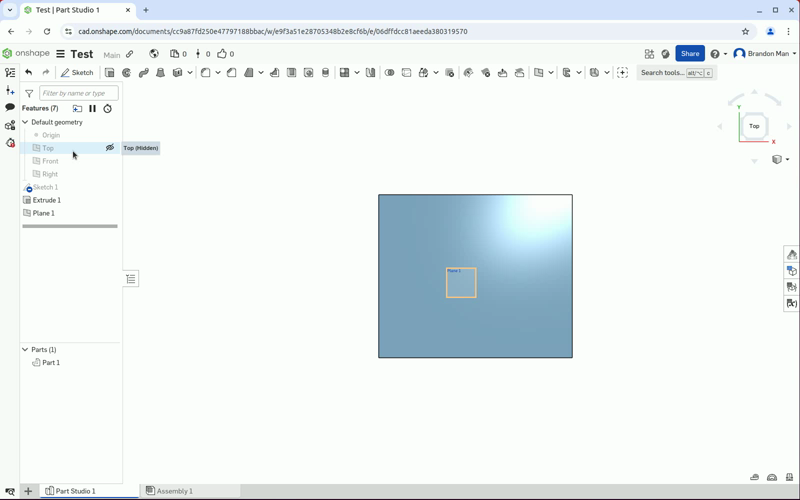
key(shift+s)
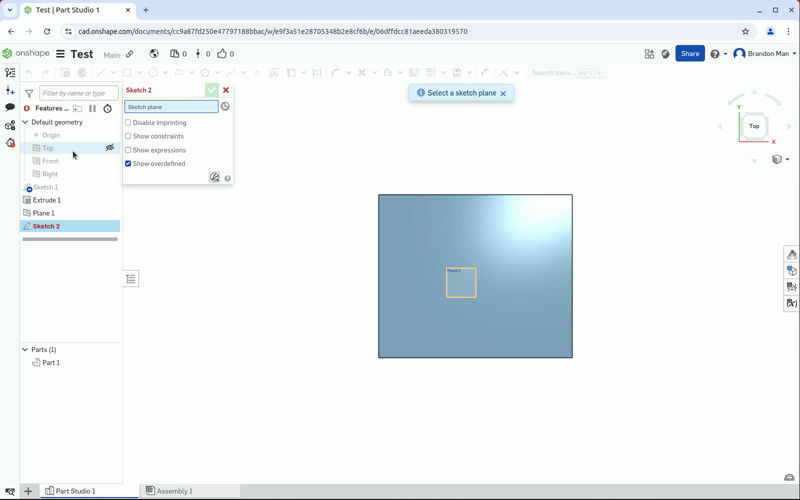
mouse_move(73, 215)
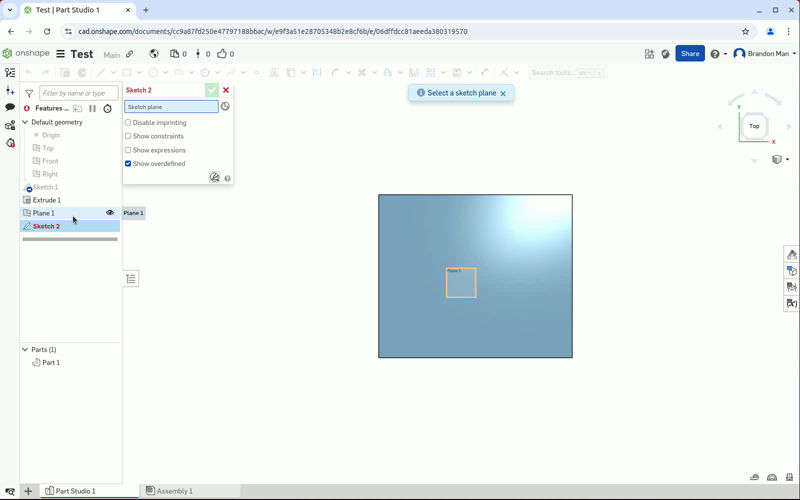
click(73, 215)
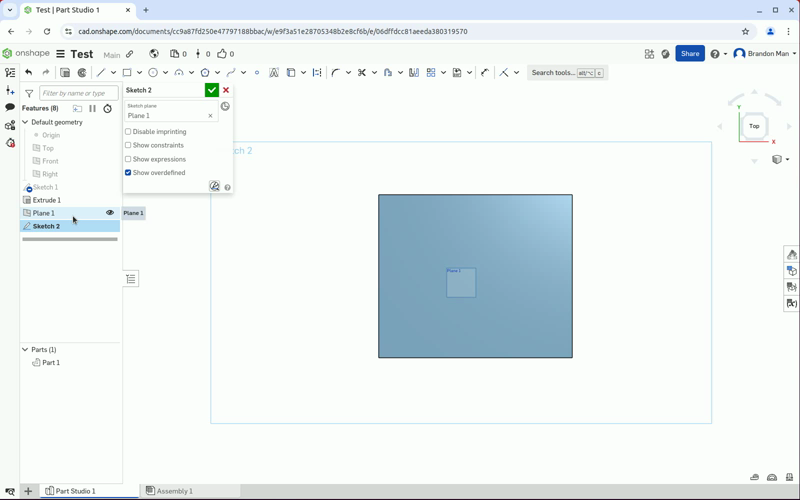
mouse_move(73, 352)
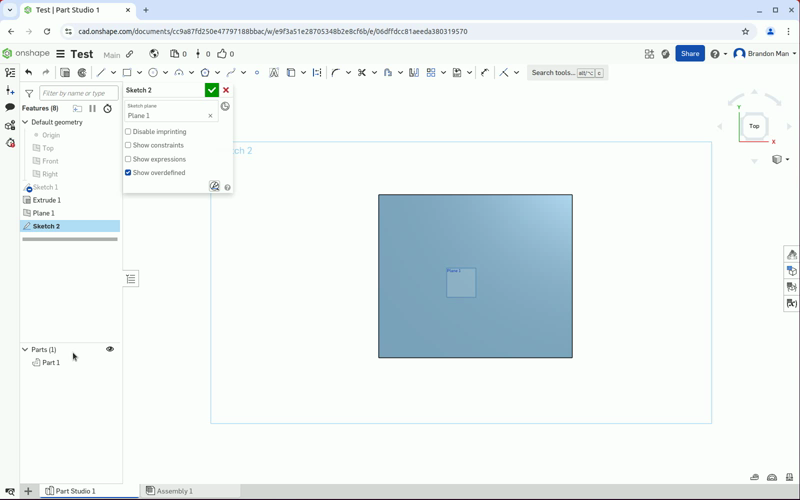
key(y)
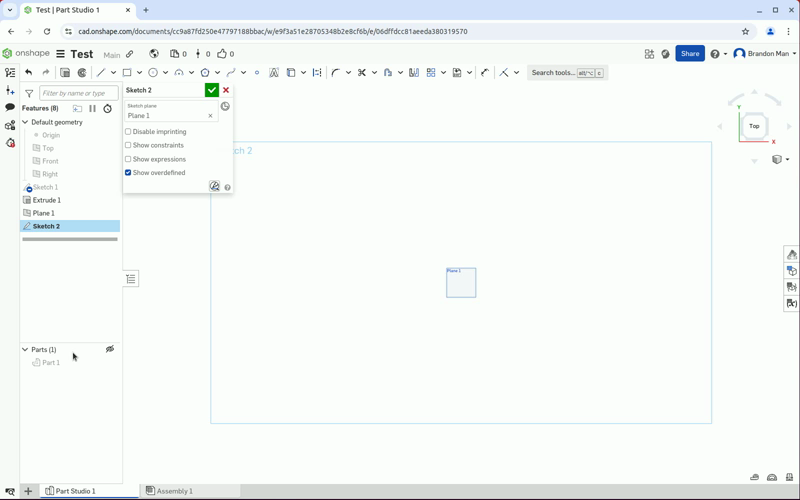
key(l)
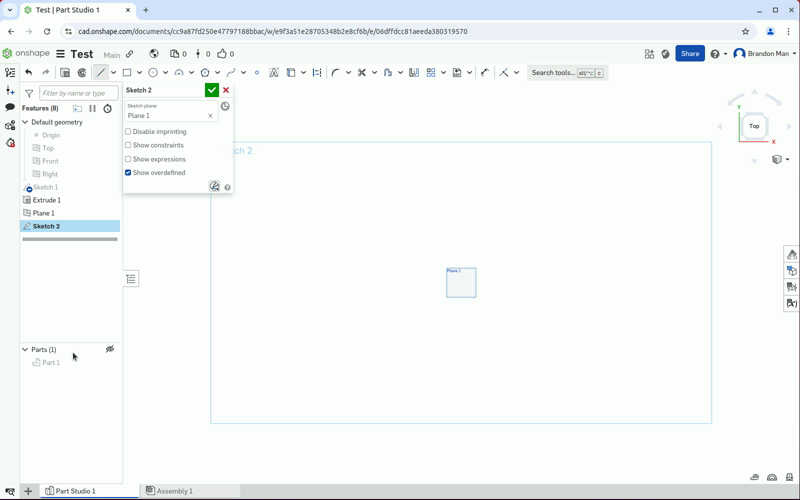
key_down(shift)
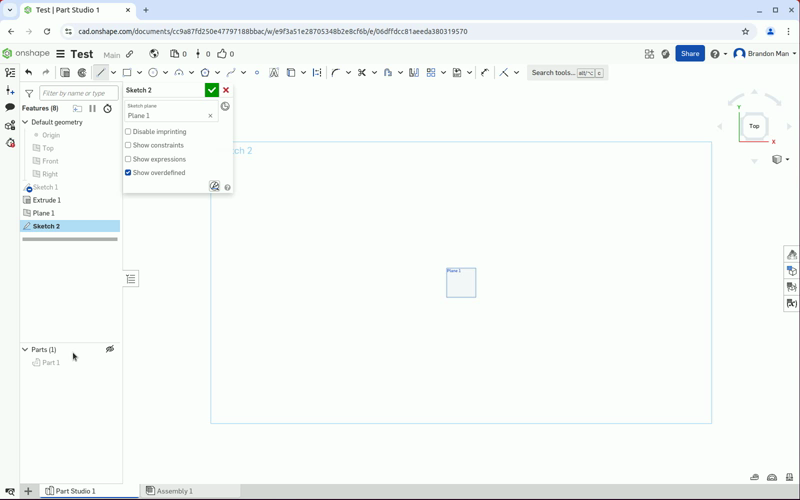
mouse_move(431, 293)
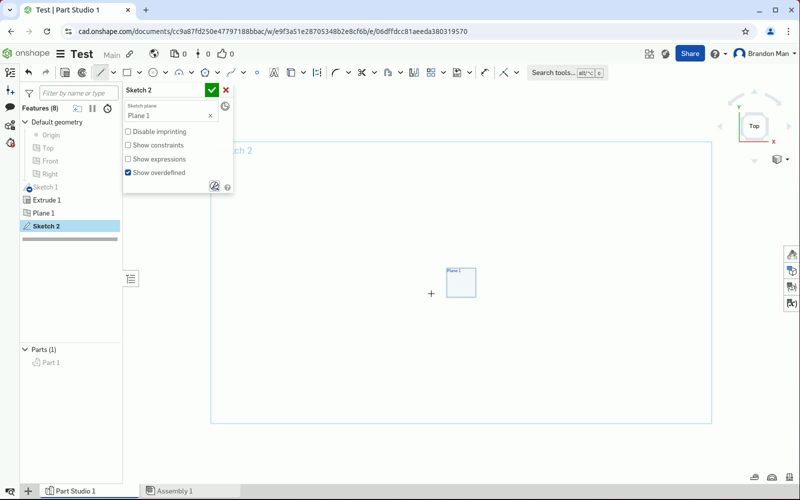
click(431, 293)
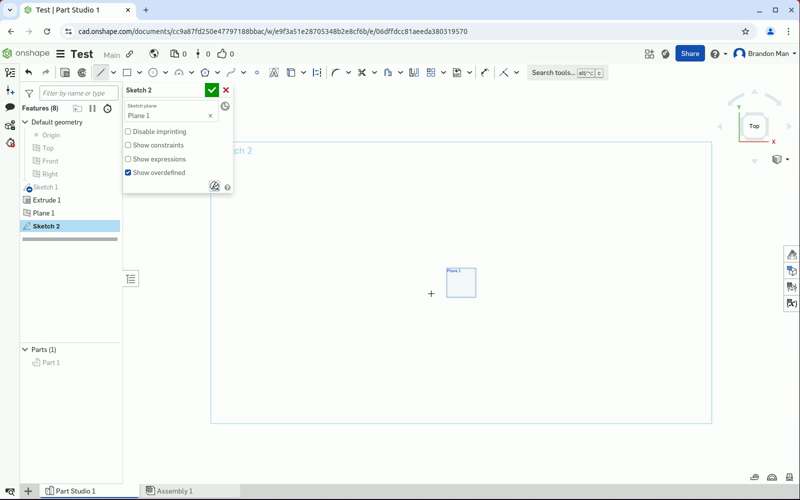
key_up(shift)
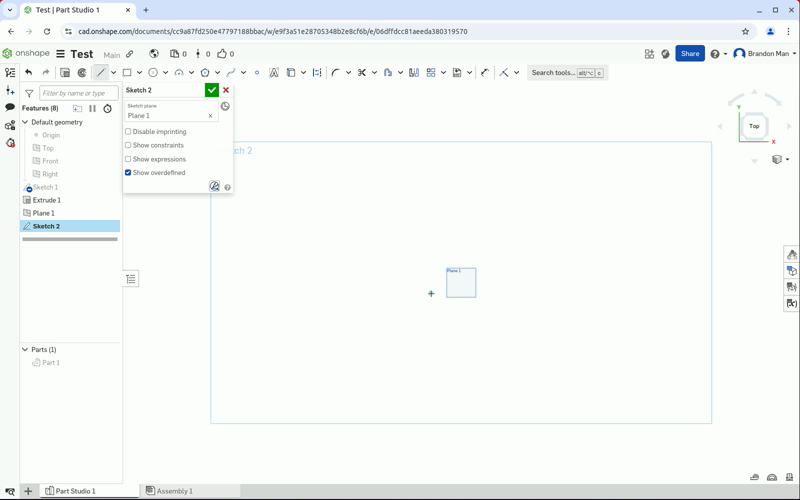
key_down(shift)
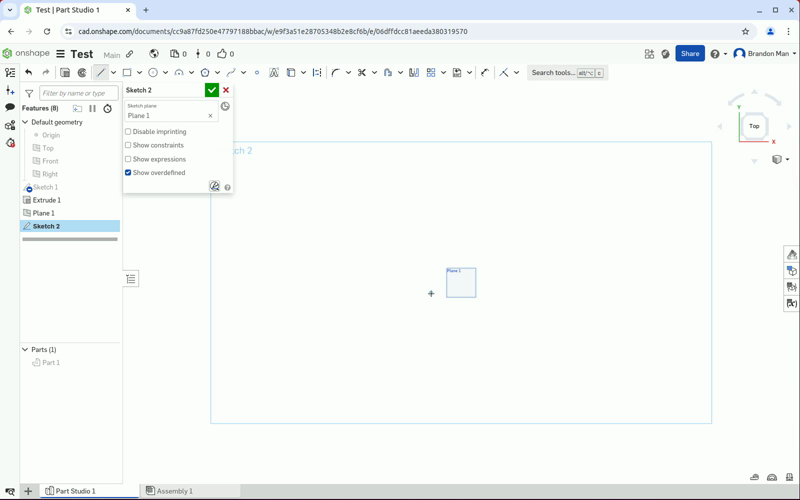
mouse_move(573, 293)
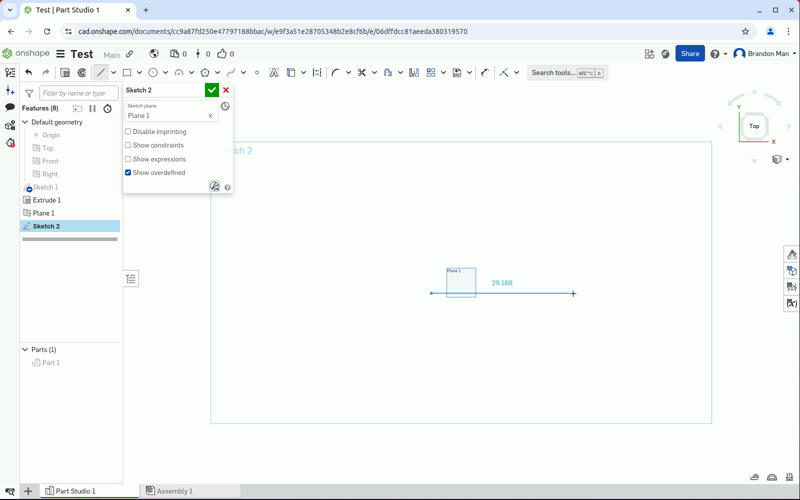
click(573, 293)
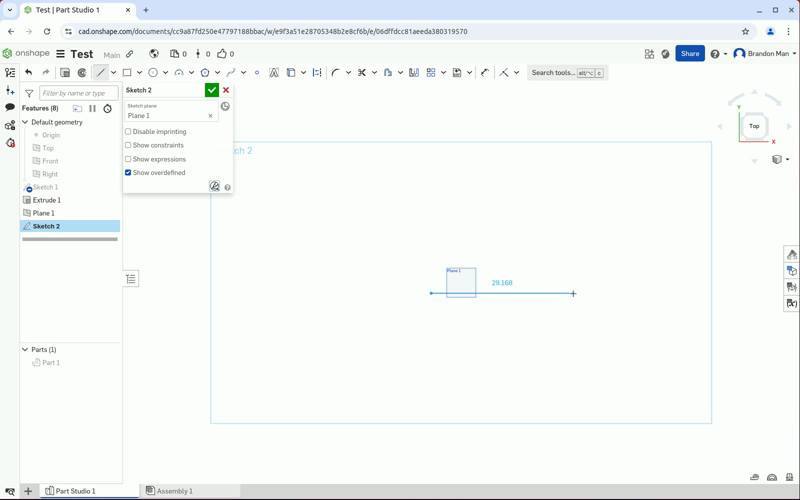
key_up(shift)
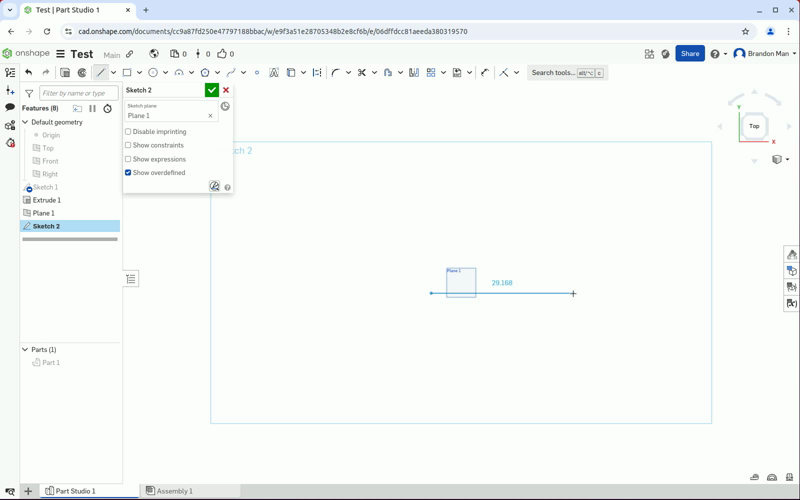
key_down(shift)
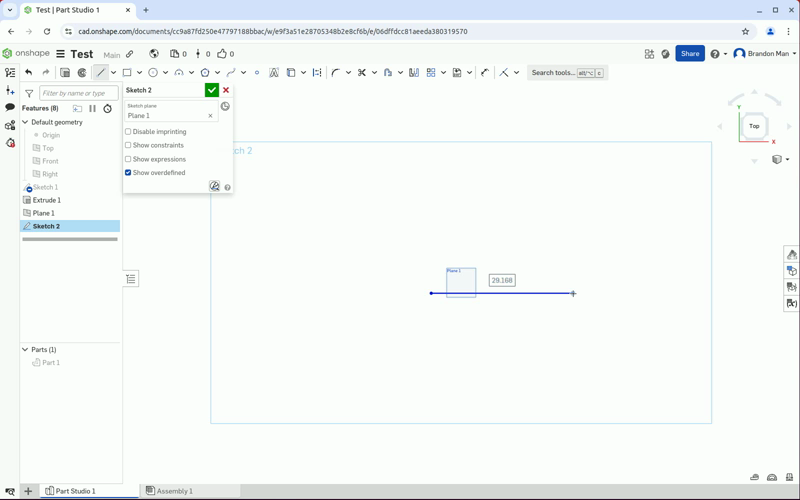
mouse_move(589, 293)
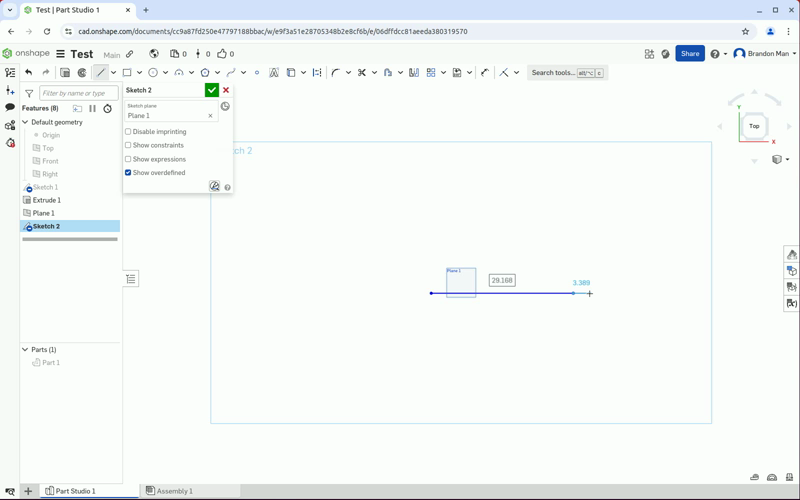
mouse_move(573, 259)
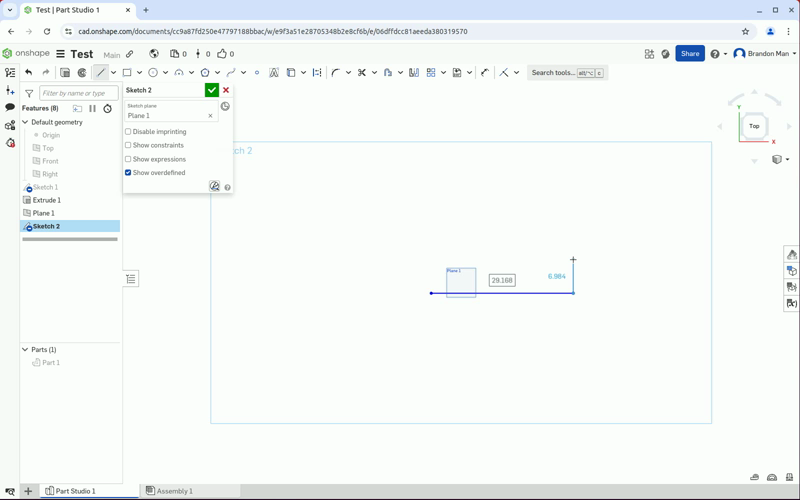
click(573, 259)
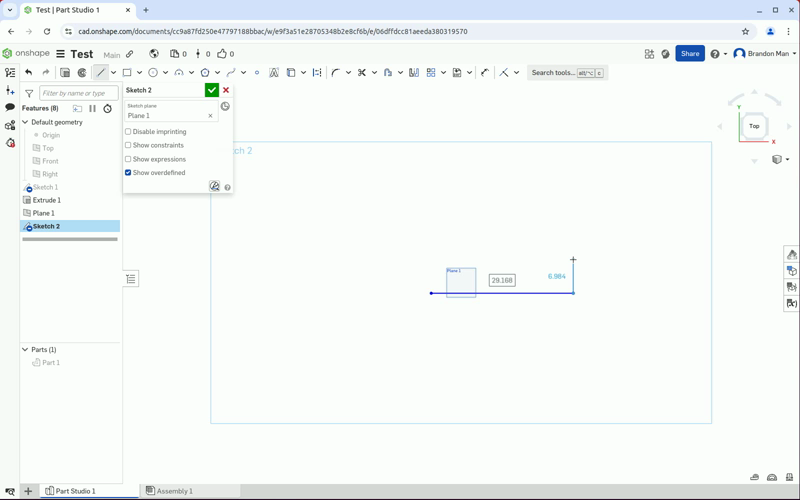
key_up(shift)
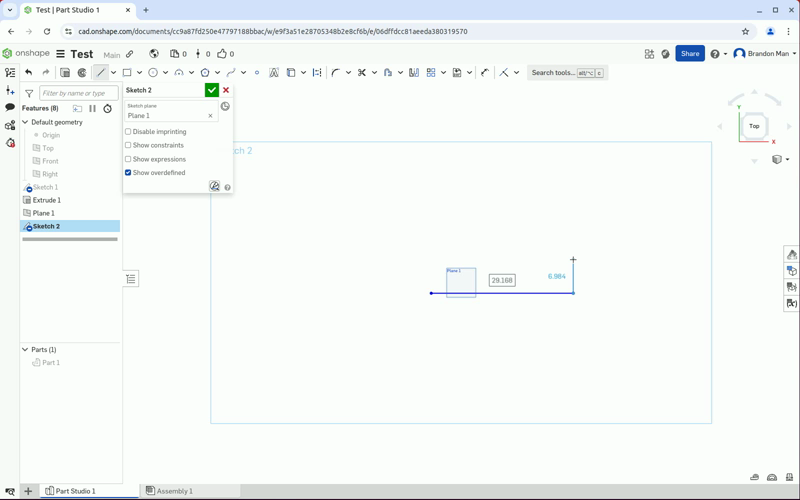
key_down(shift)
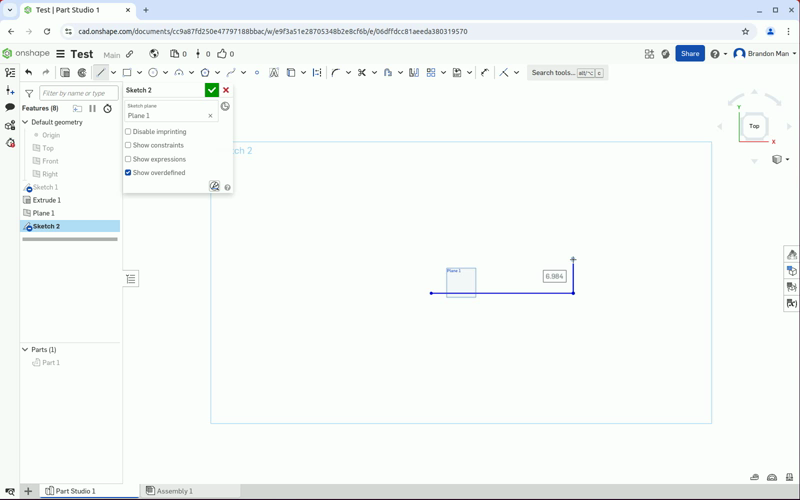
mouse_move(431, 259)
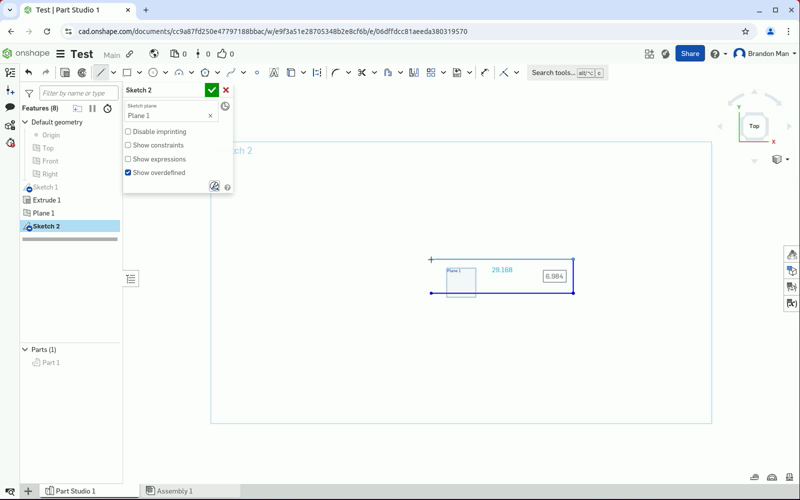
click(431, 259)
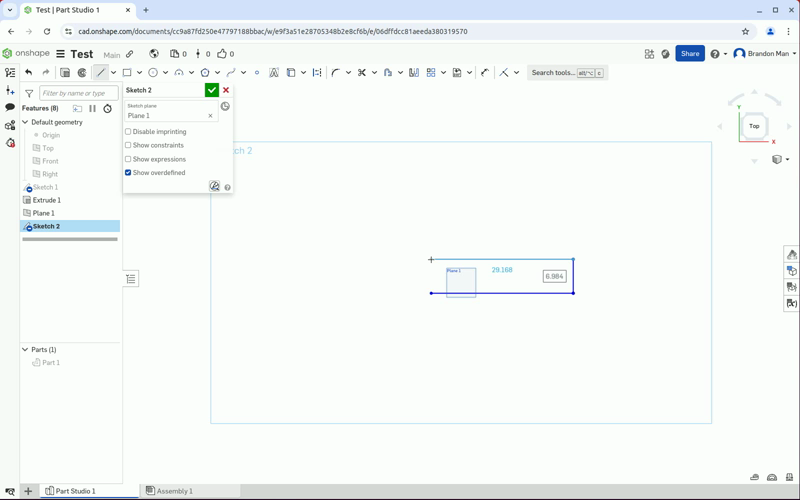
key_up(shift)
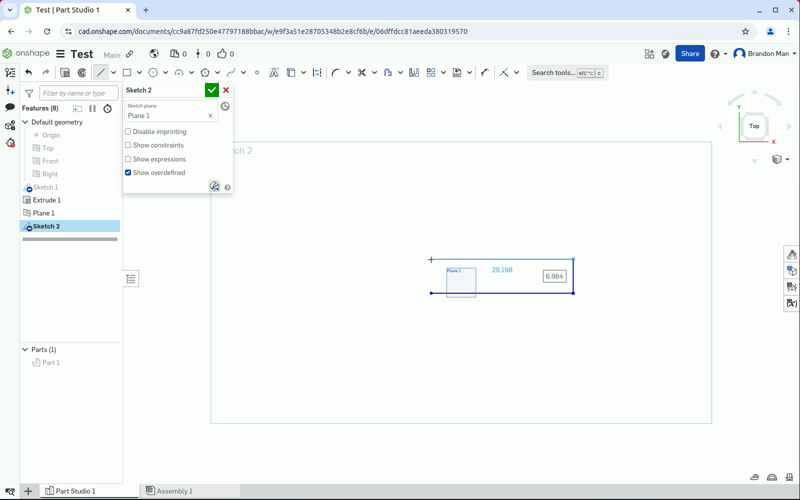
mouse_move(461, 259)
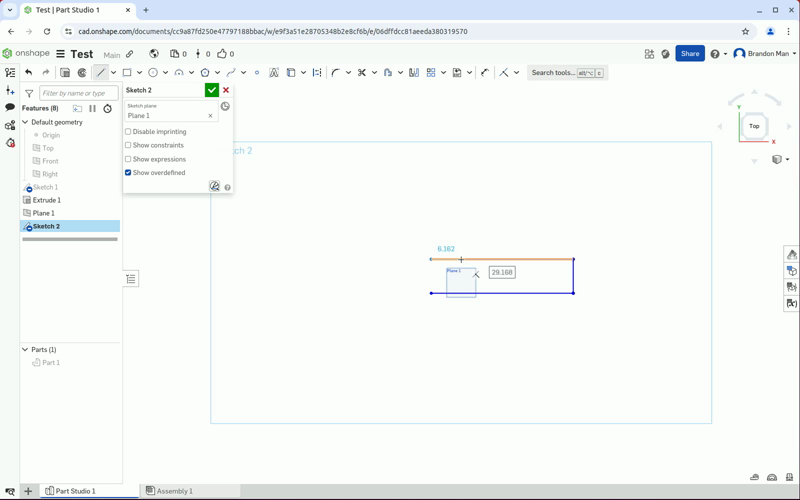
key_down(shift)
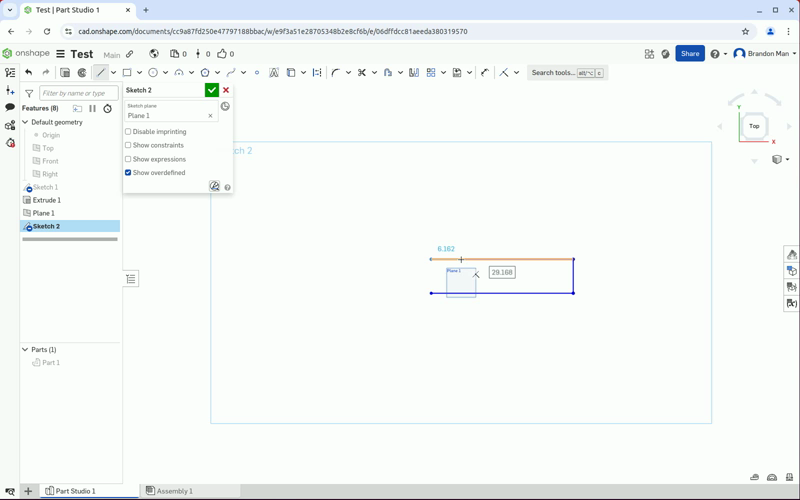
mouse_move(431, 293)
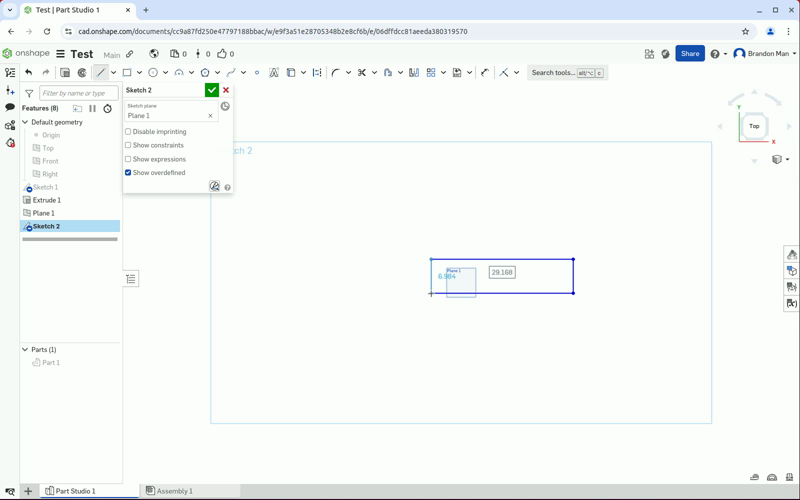
key_up(shift)
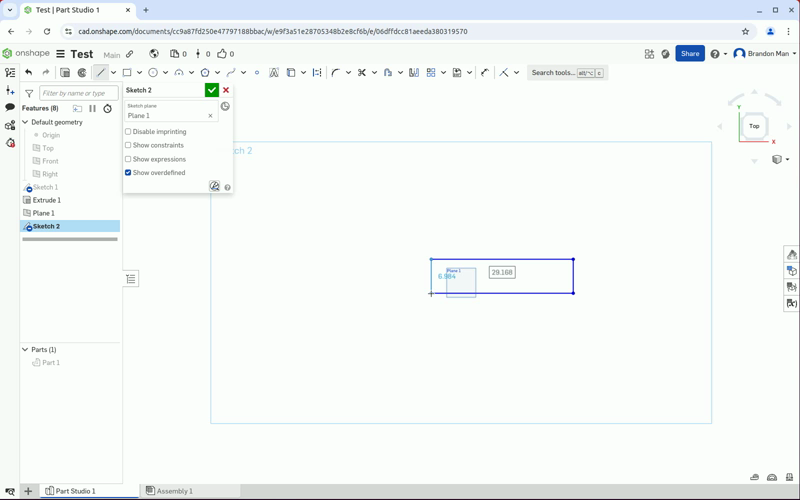
click(431, 293)
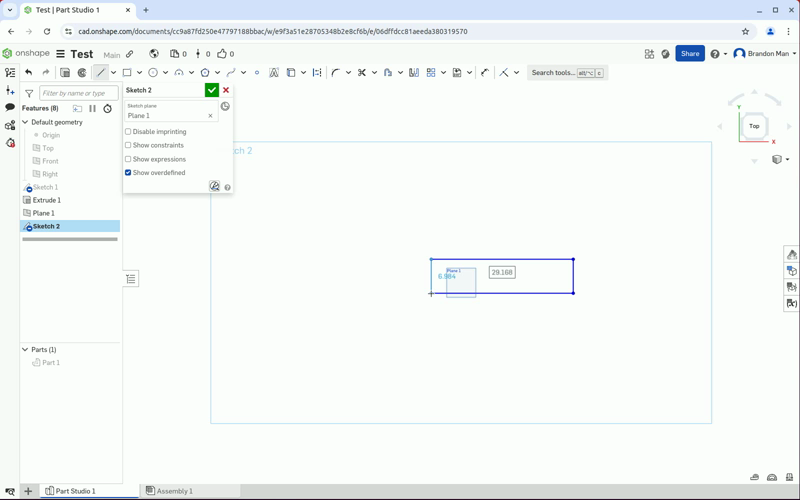
key(esc)
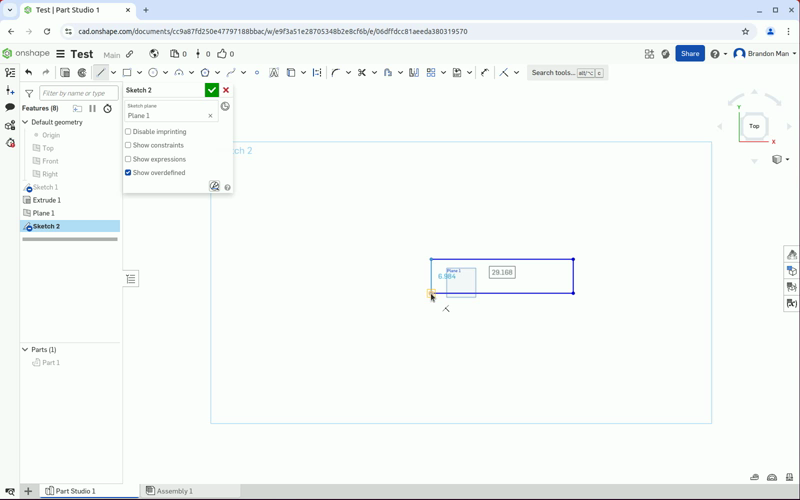
mouse_move(486, 271)
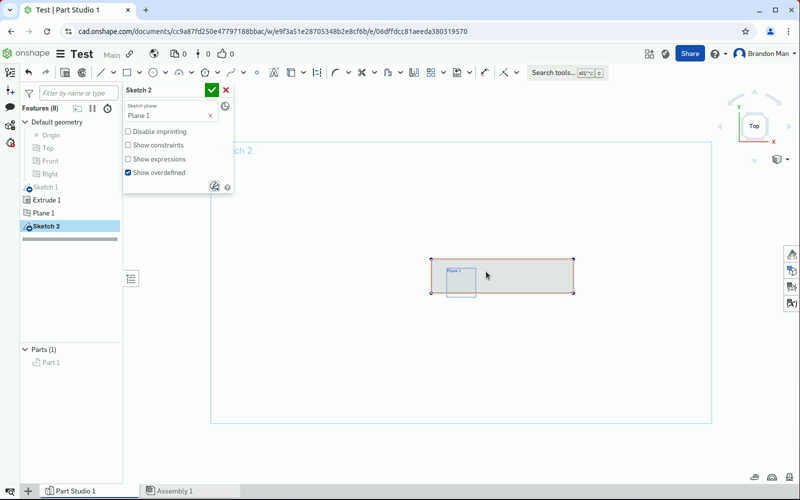
click(486, 271)
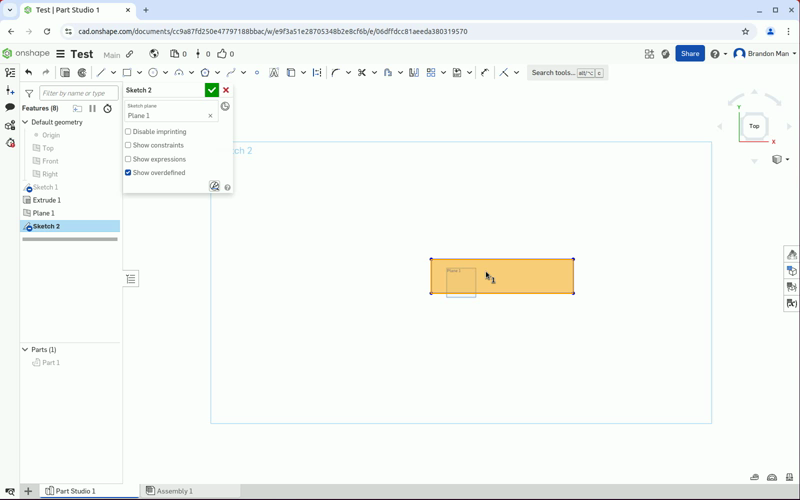
mouse_move(73, 352)
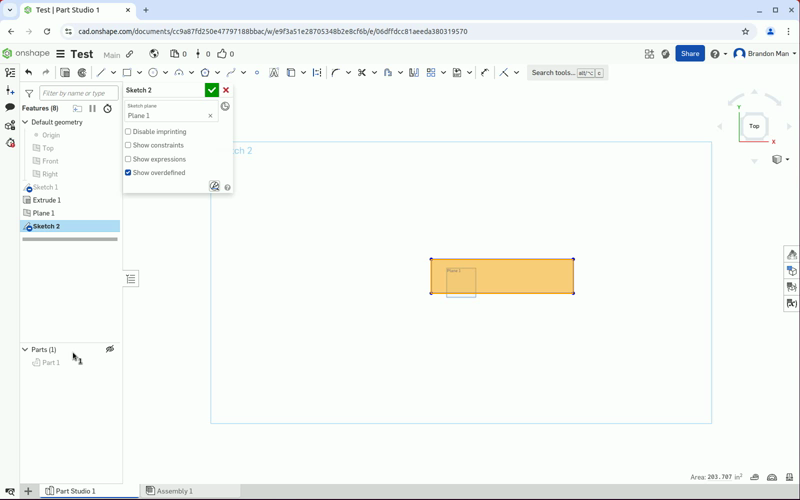
key(shift+y)
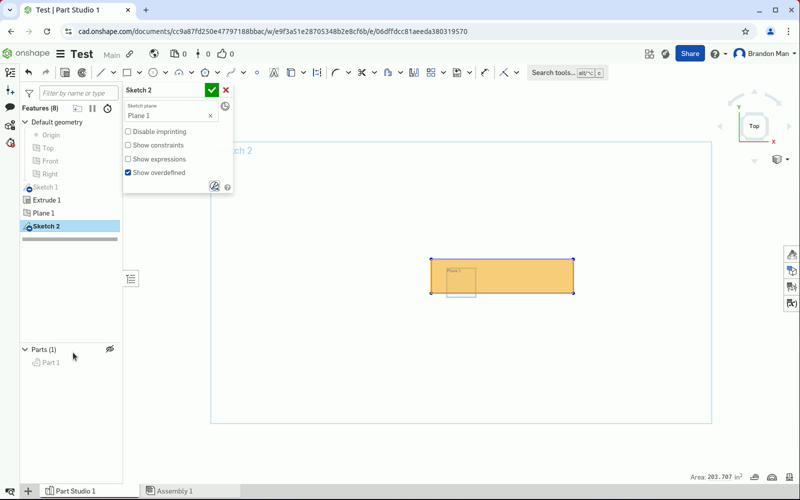
key(shift+e)
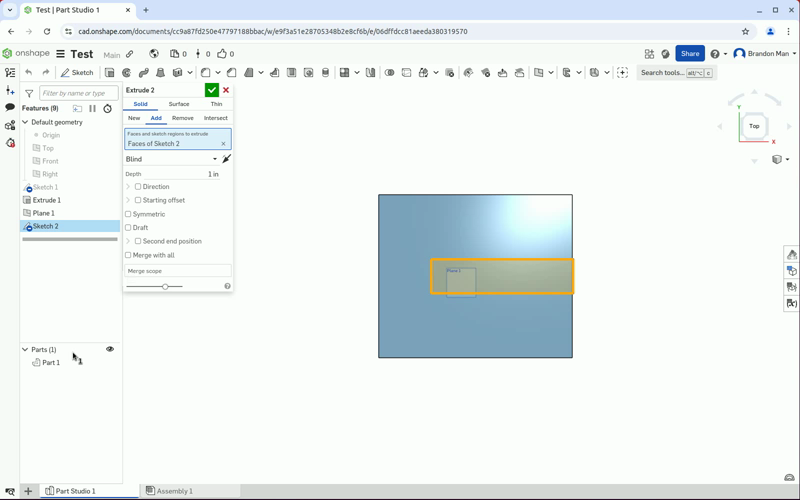
mouse_move(143, 106)
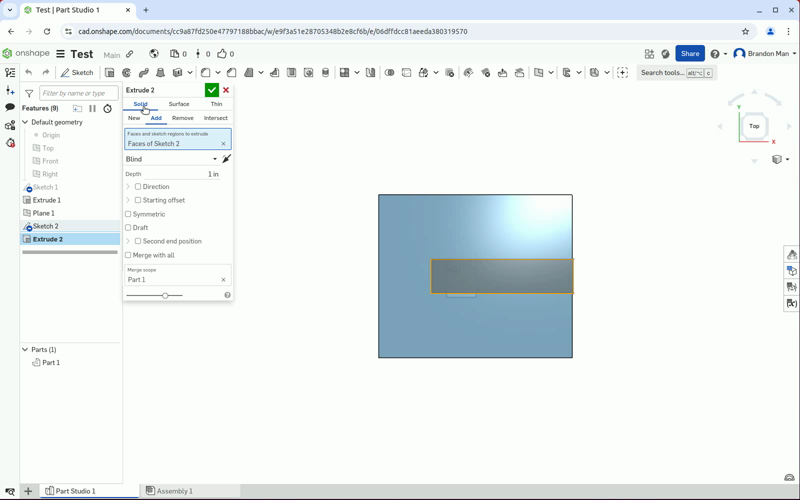
click(143, 106)
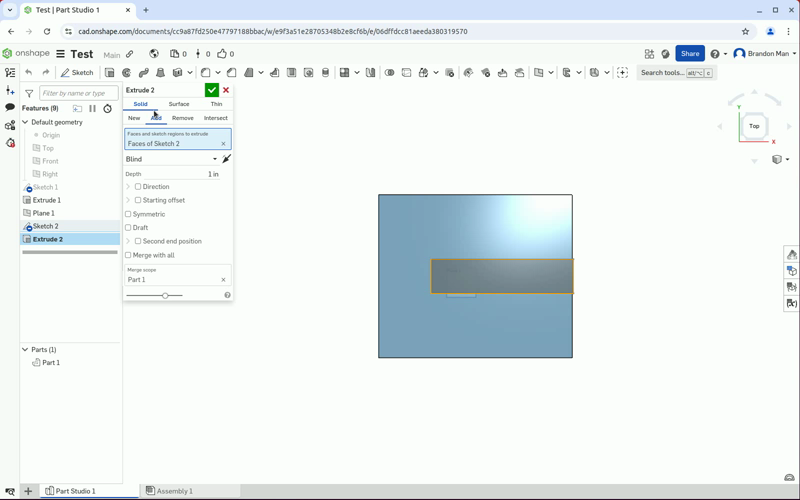
mouse_move(186, 120)
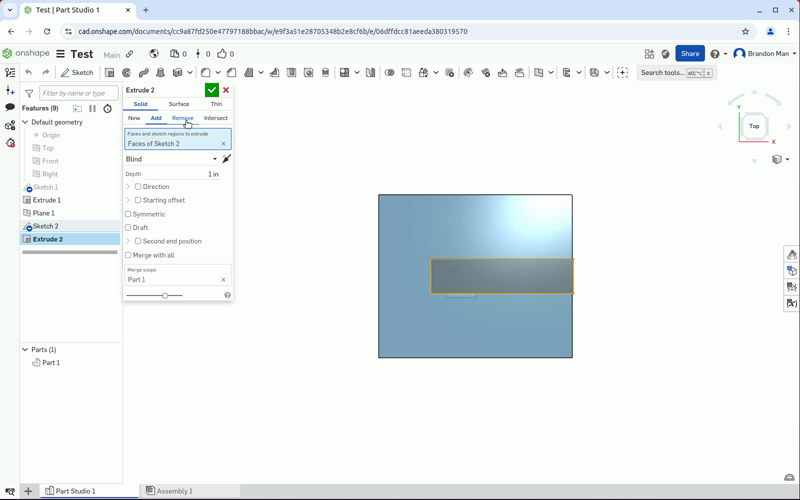
click(186, 120)
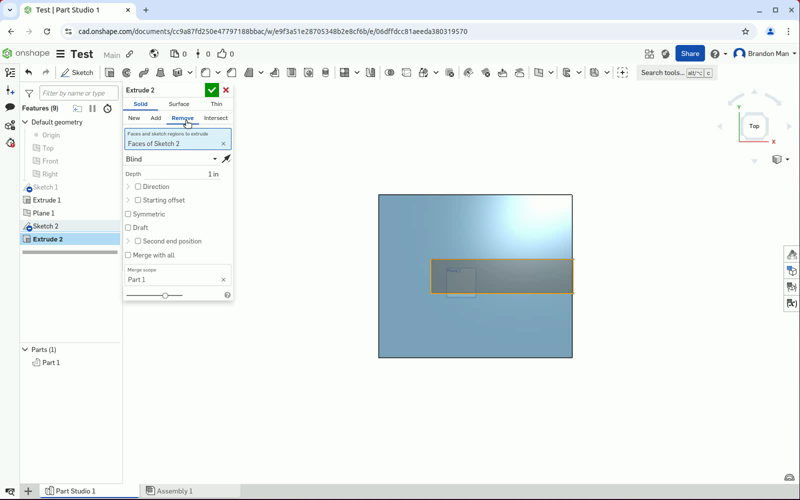
key(tab, 4)
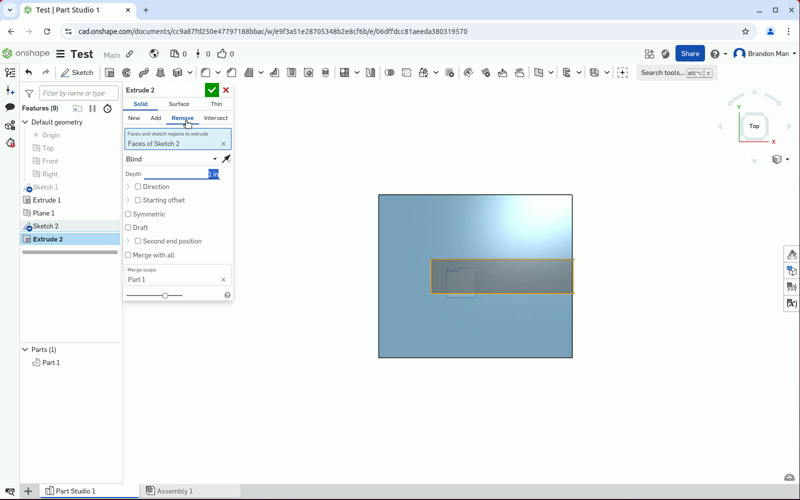
text(4.814)
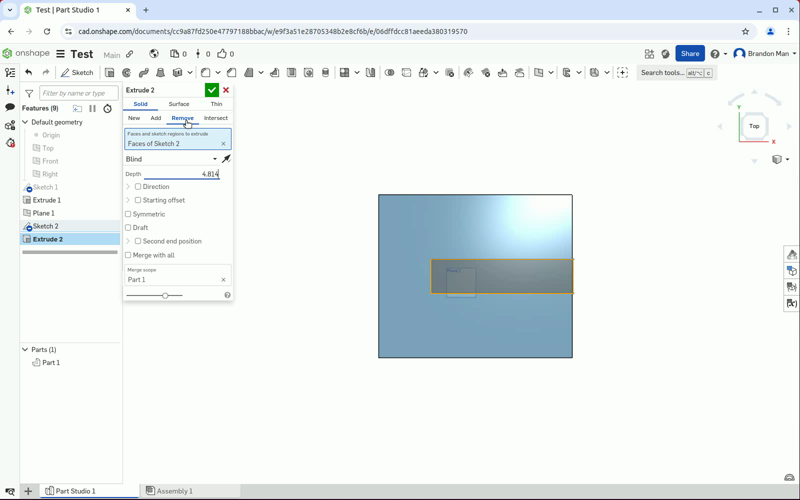
key(tab, 6)
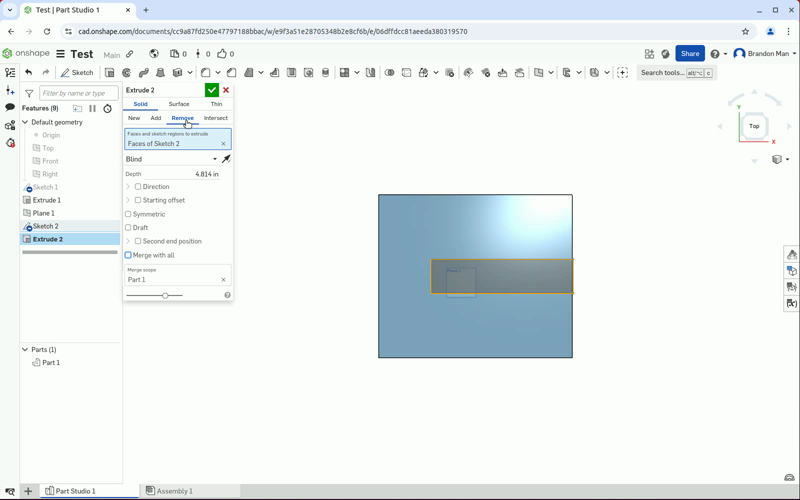
key(space)
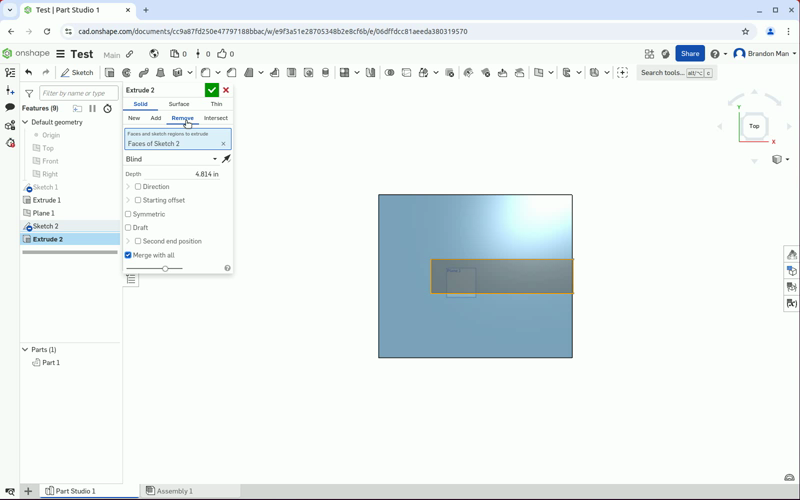
key(enter)
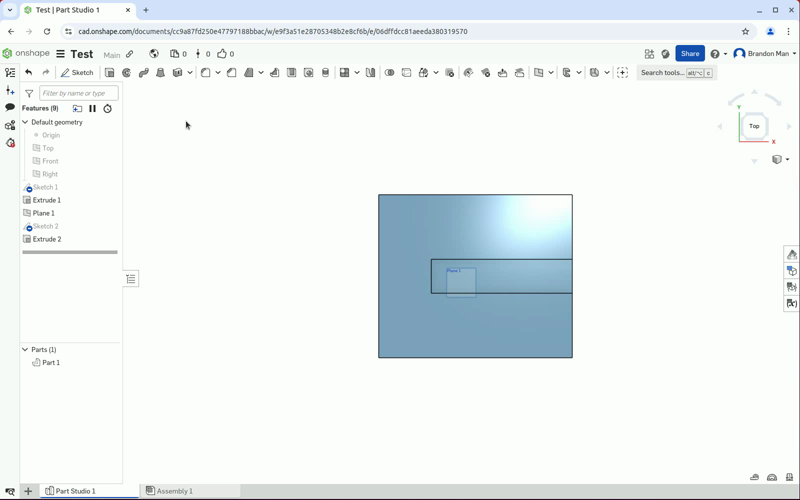
key(shift+h)
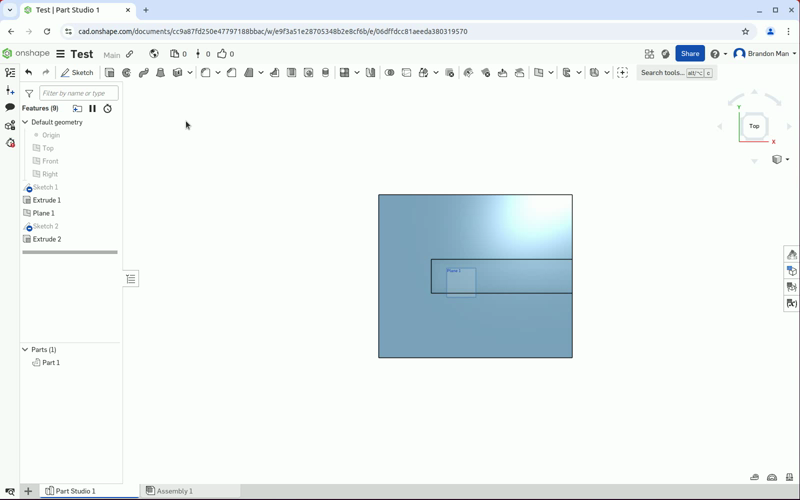
key(shift+h)
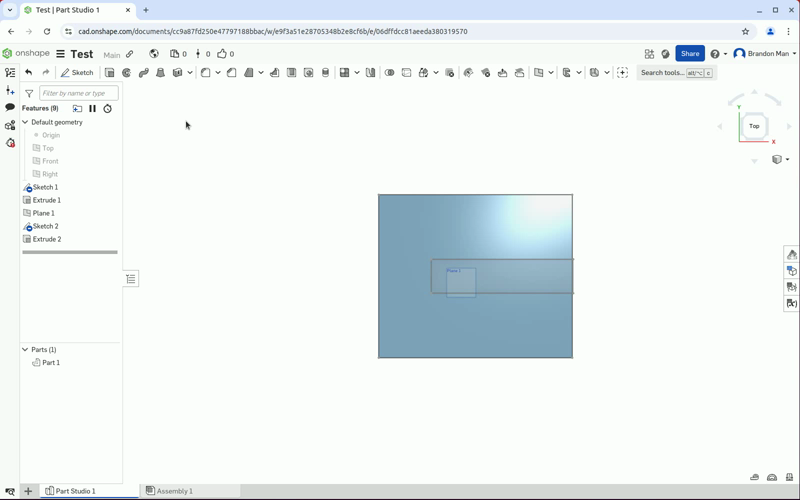
key(shift+7)
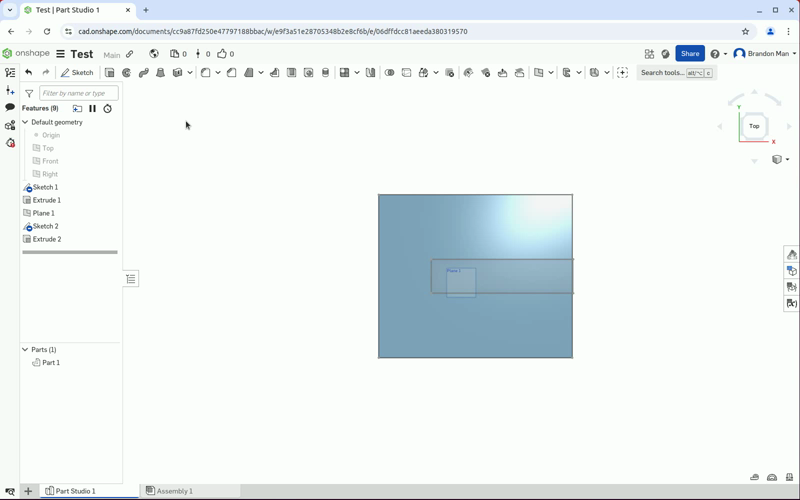
key(up, 3)
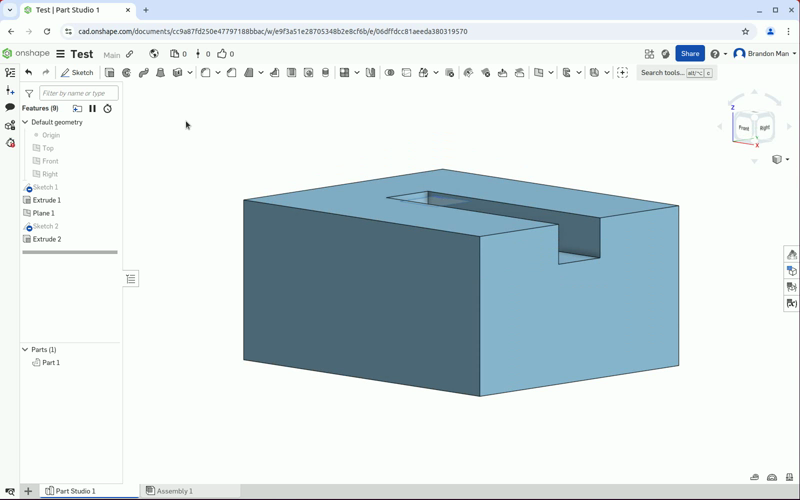
key(left, 3)
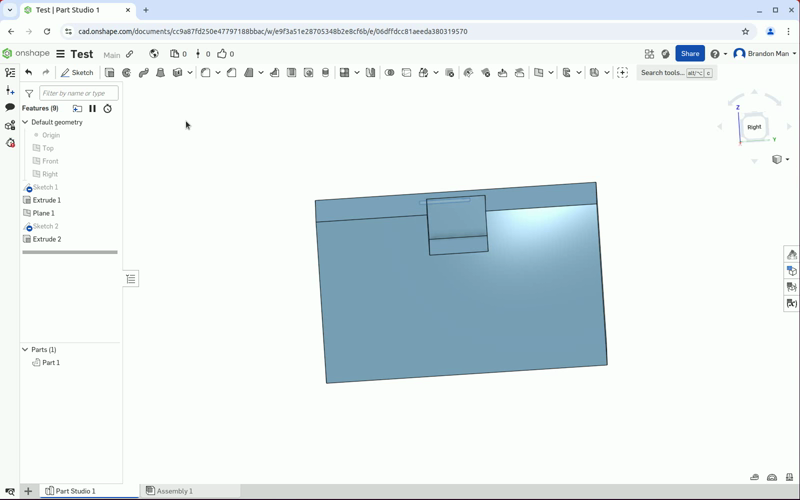
key(right, 3)
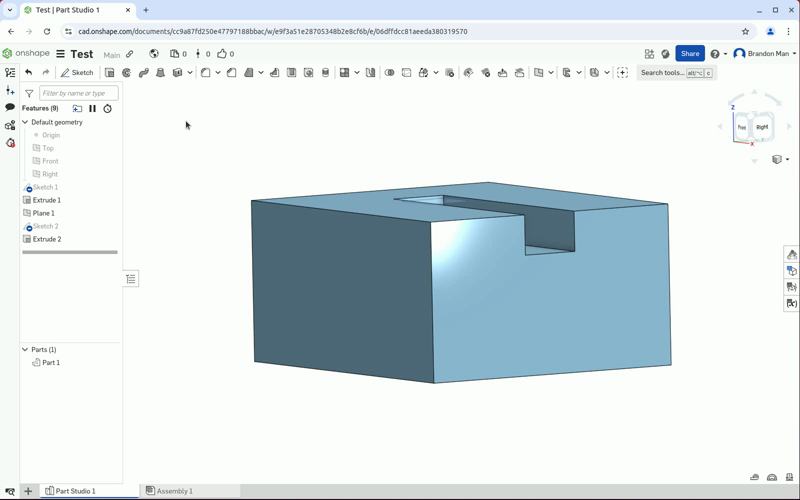
key(down, 3)
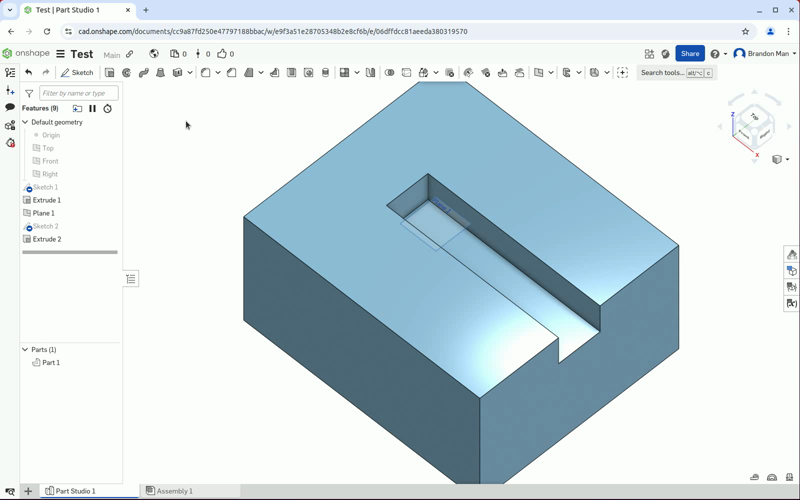
mouse_move(73, 189)
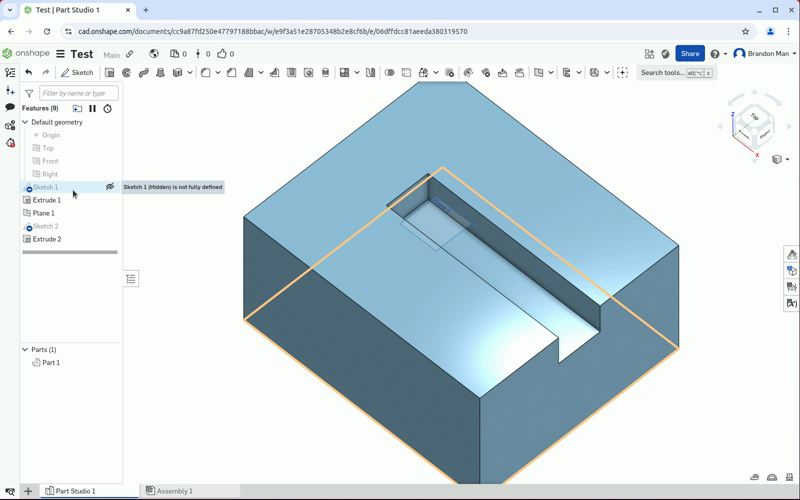
click(73, 189)